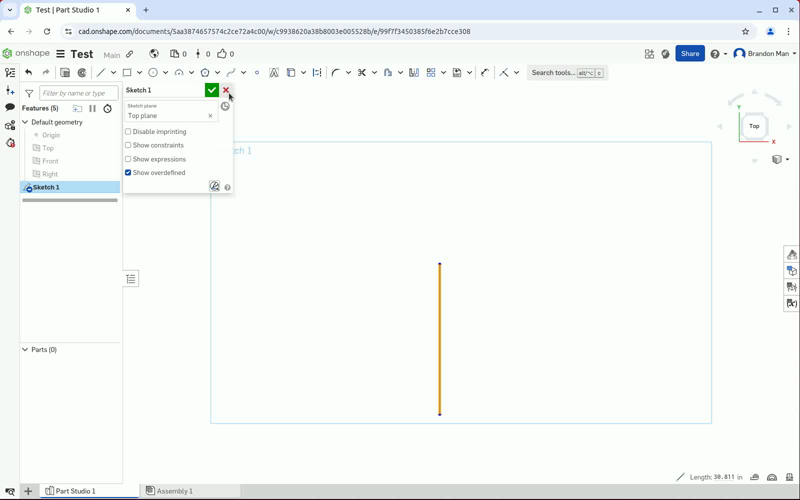
key(shift+h)
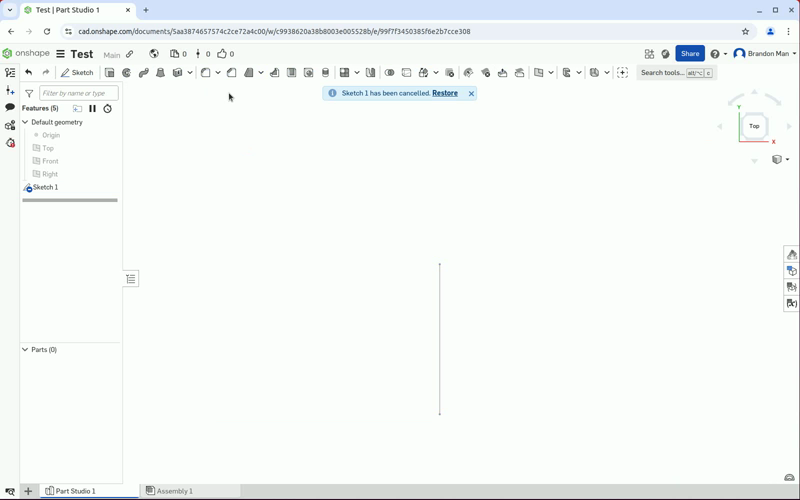
key(shift+s)
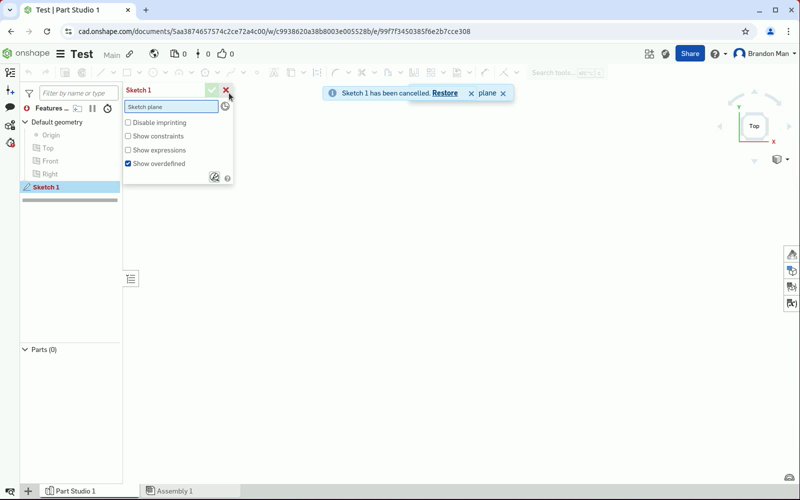
mouse_move(73, 150)
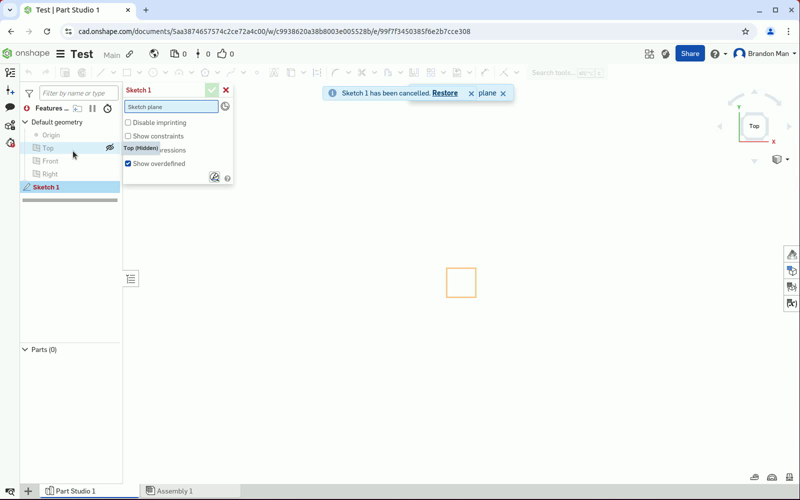
click(73, 150)
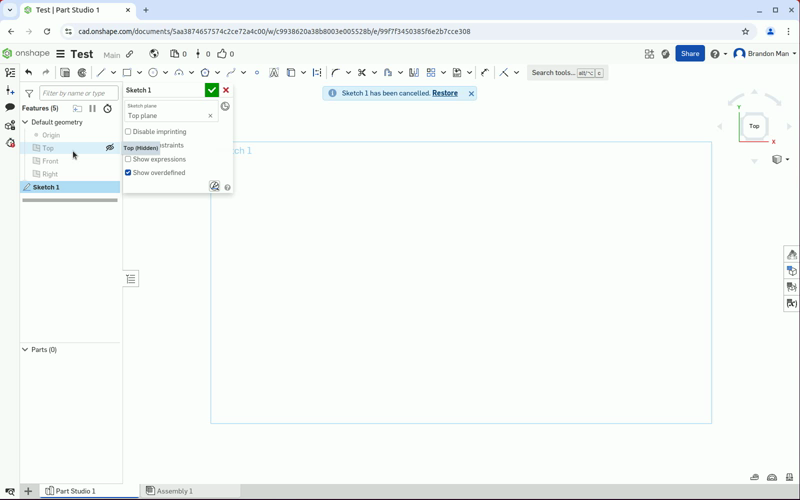
mouse_move(73, 352)
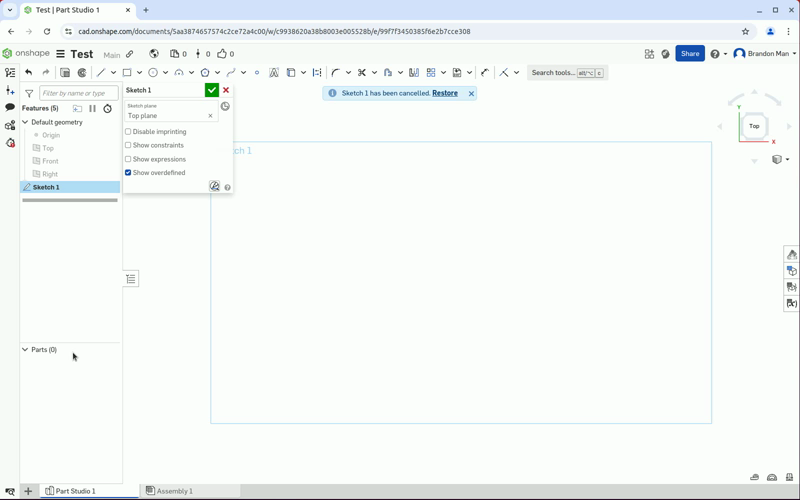
key(y)
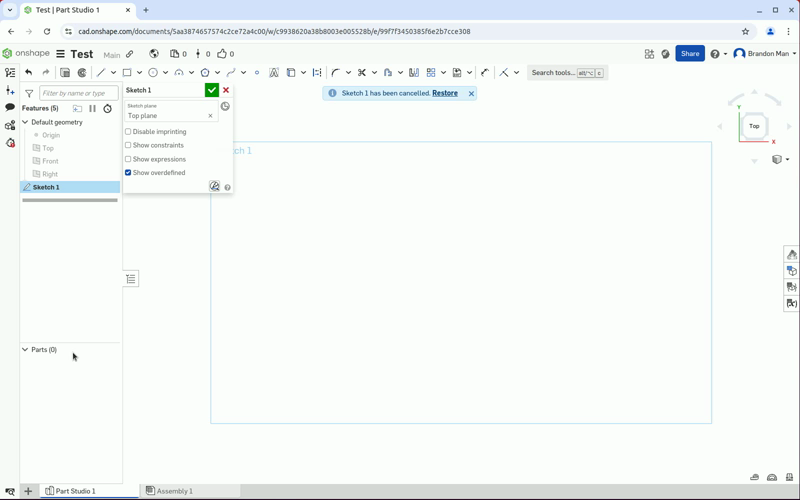
key(c)
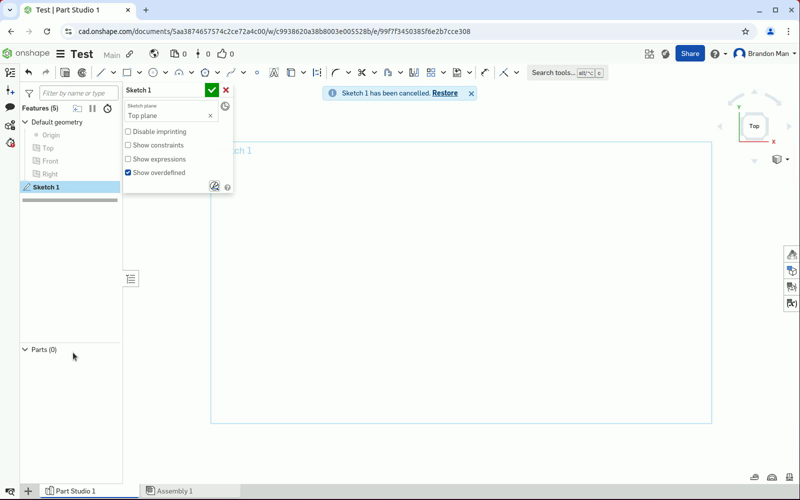
key_down(shift)
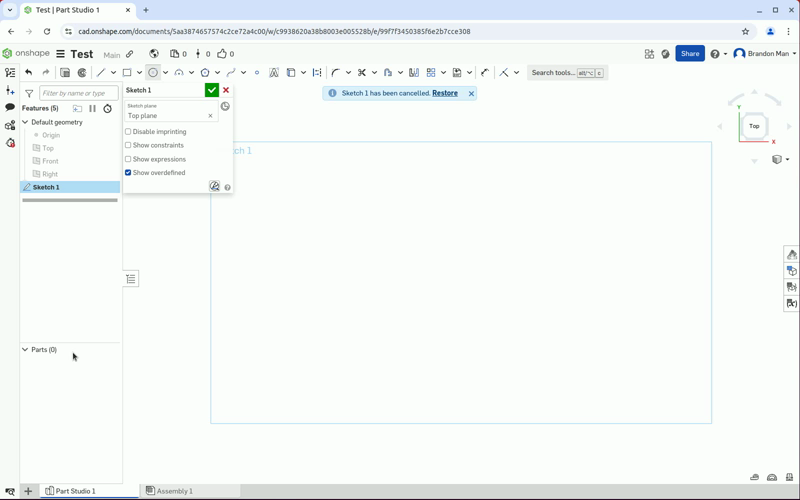
mouse_move(392, 282)
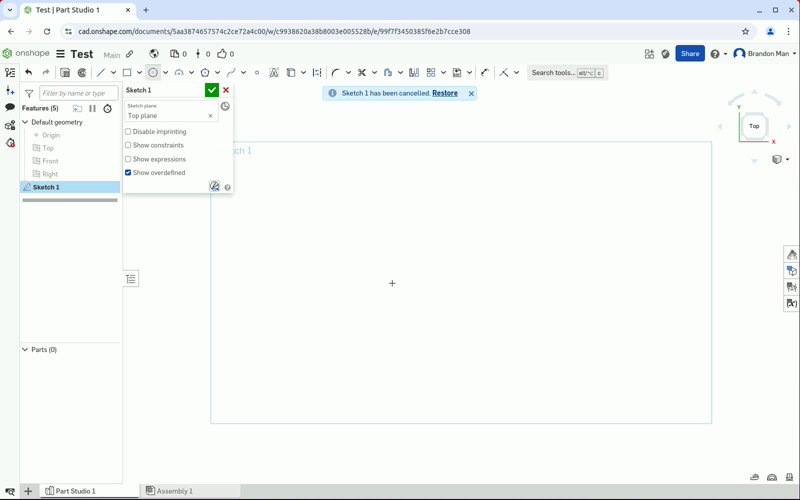
click(392, 282)
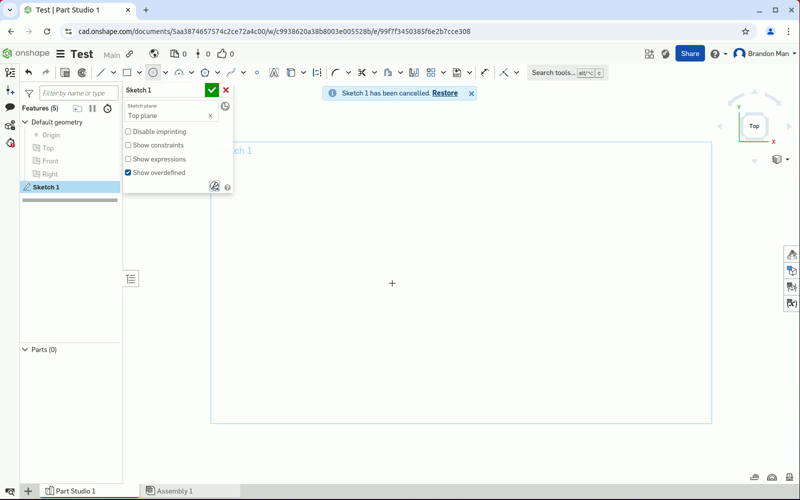
key_up(shift)
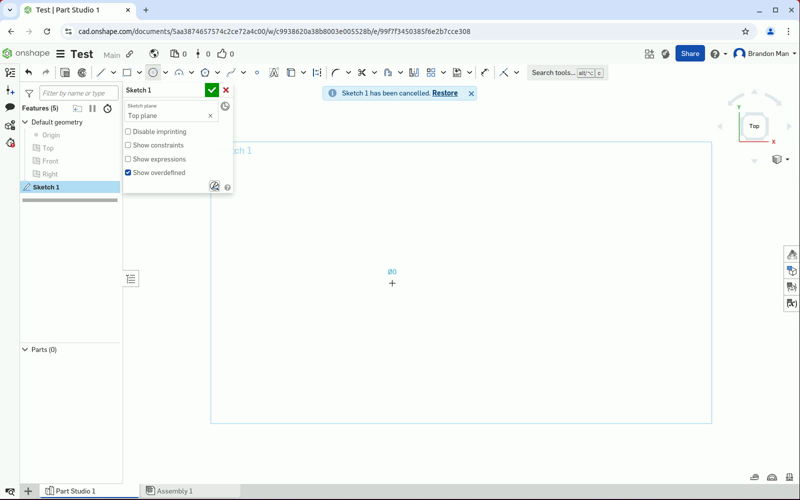
mouse_move(435, 282)
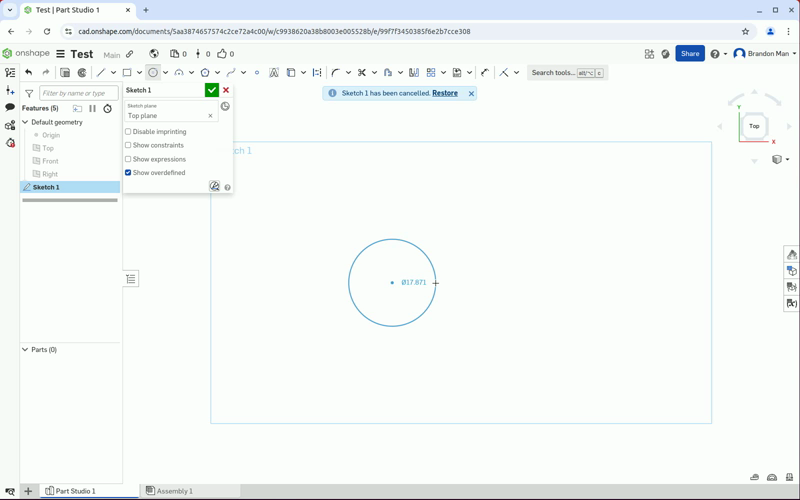
click(435, 282)
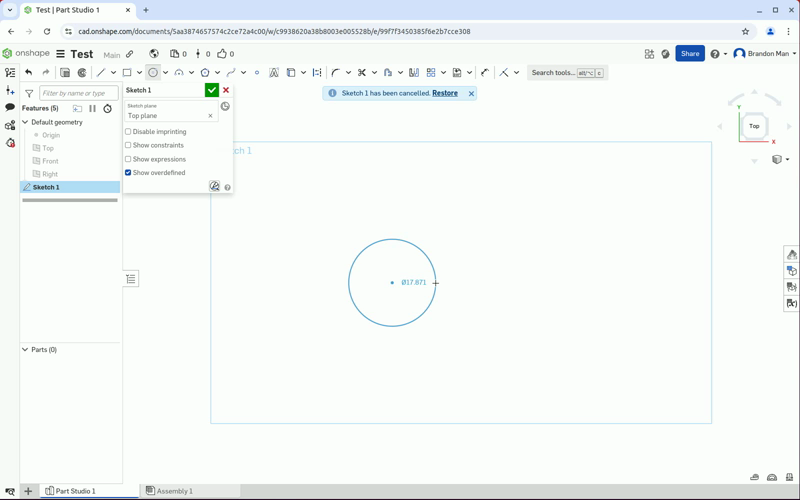
key(esc)
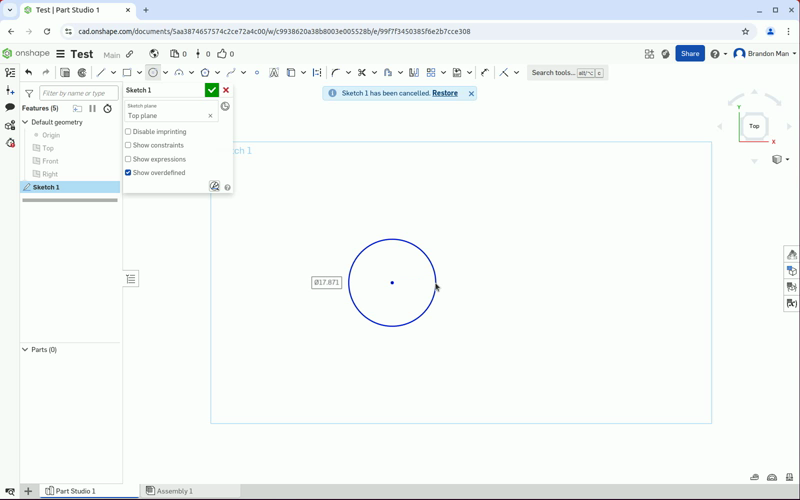
key(c)
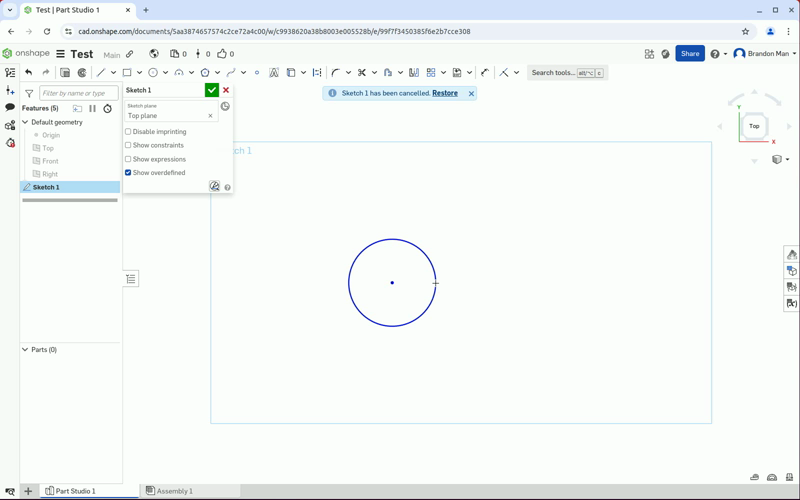
key_down(shift)
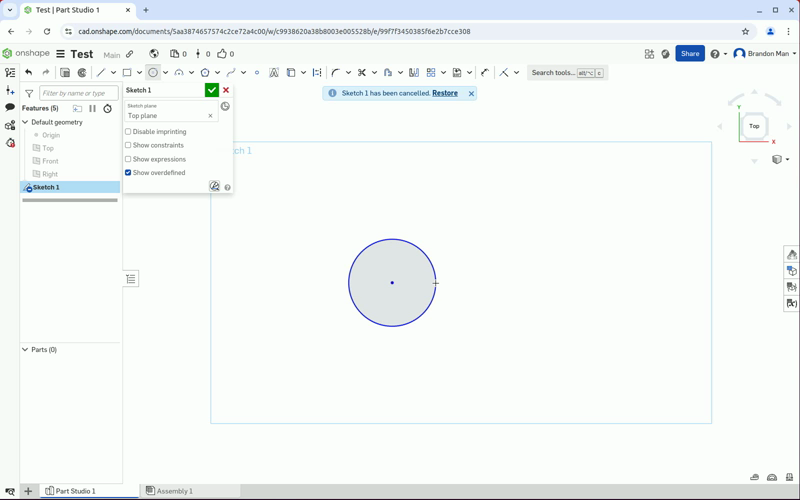
mouse_move(392, 282)
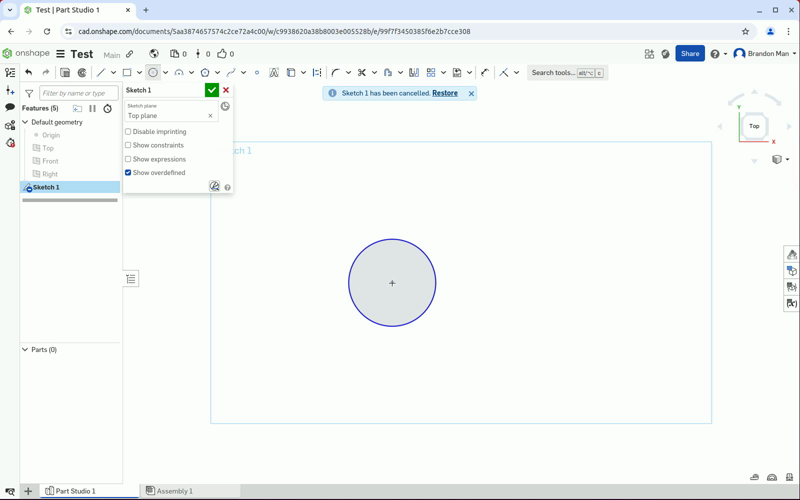
click(392, 282)
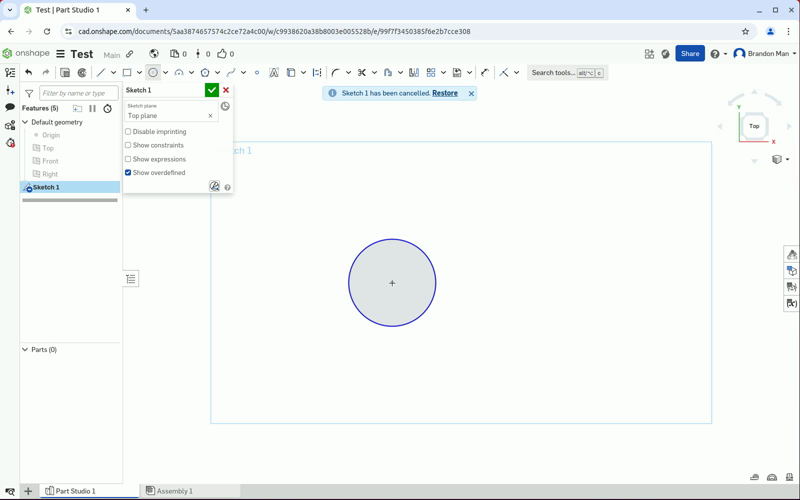
key_up(shift)
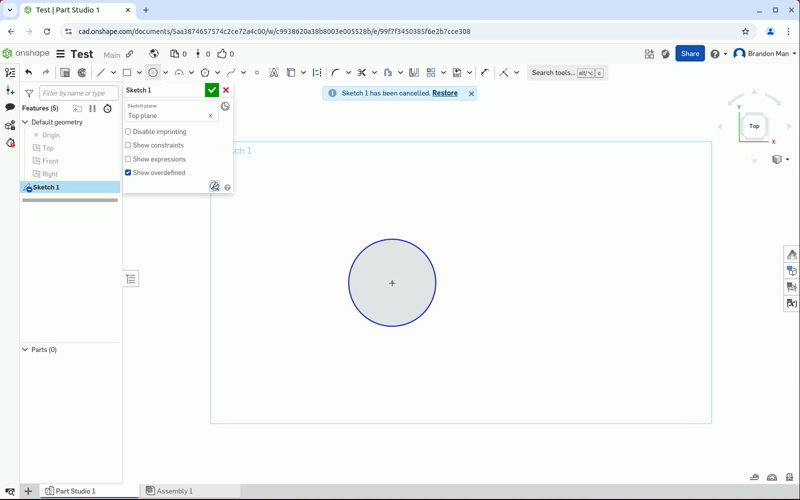
mouse_move(415, 282)
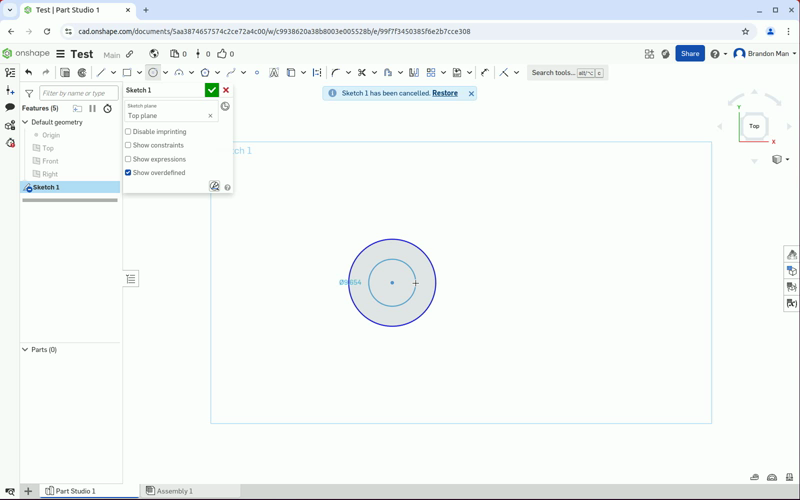
click(415, 282)
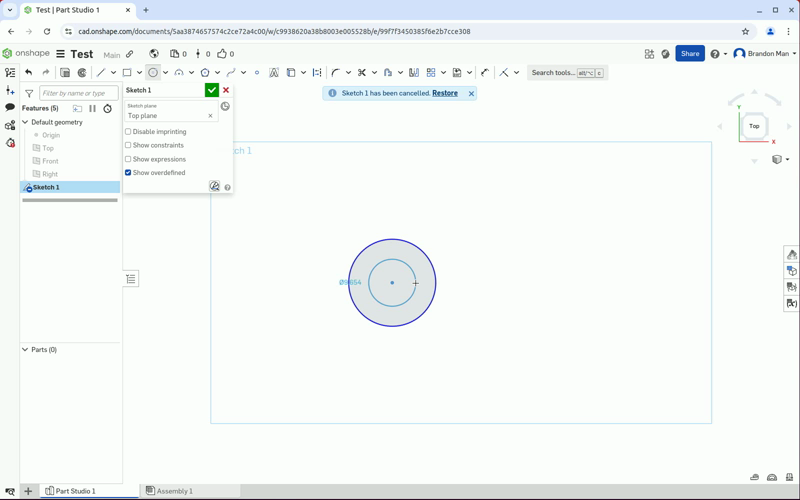
key(esc)
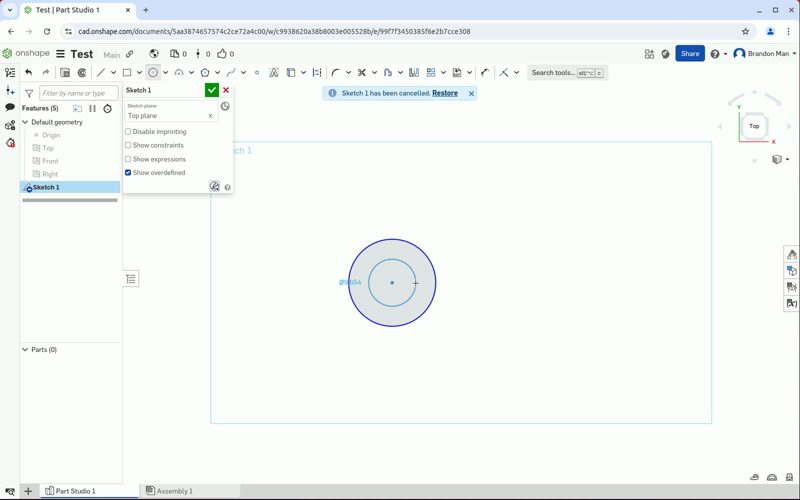
mouse_move(421, 294)
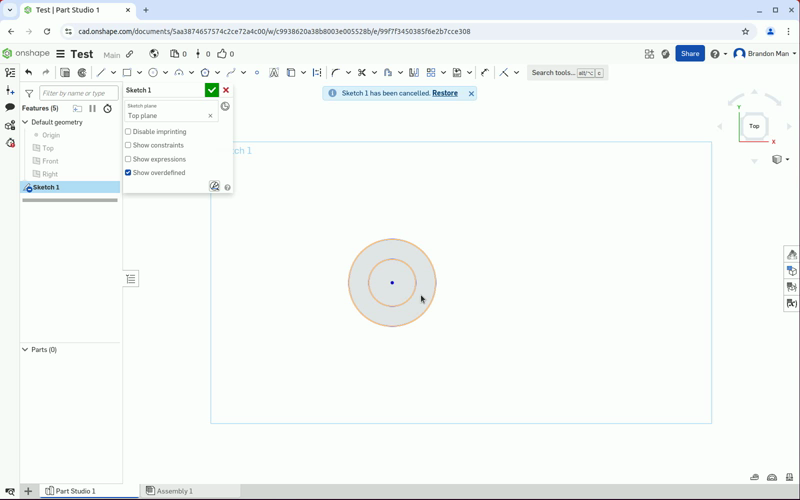
click(421, 294)
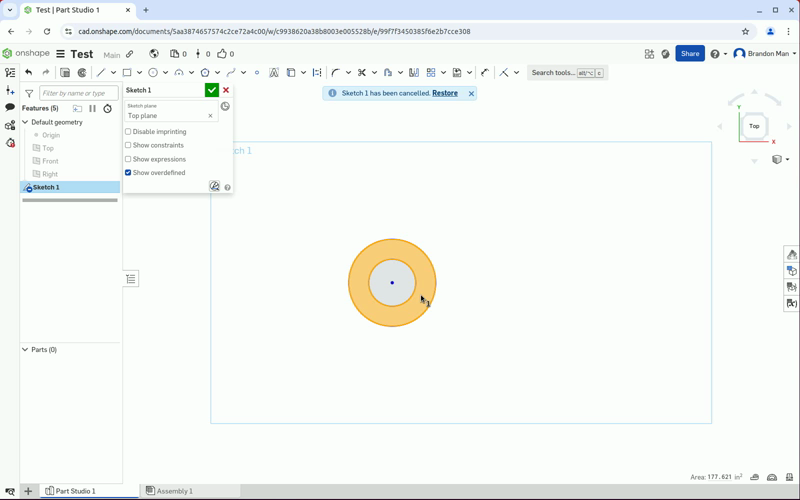
mouse_move(73, 352)
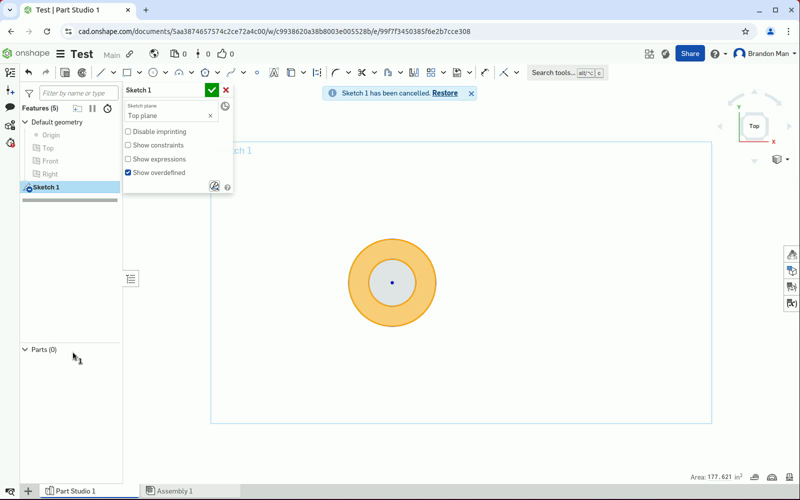
key(shift+y)
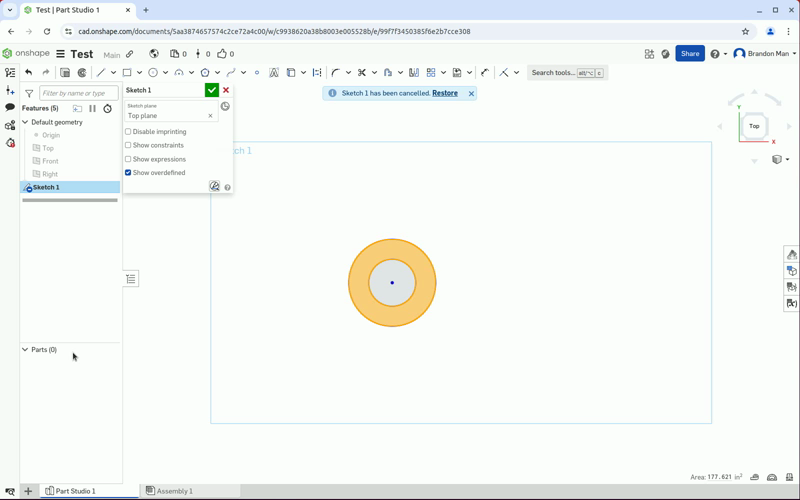
key(shift+e)
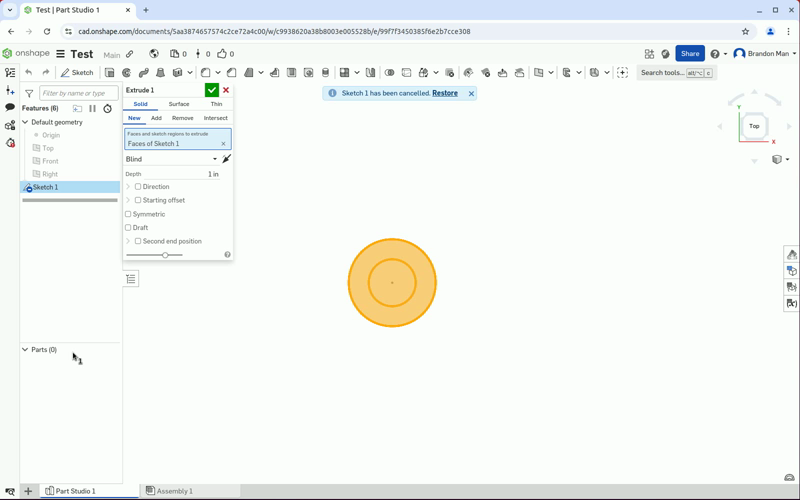
mouse_move(143, 106)
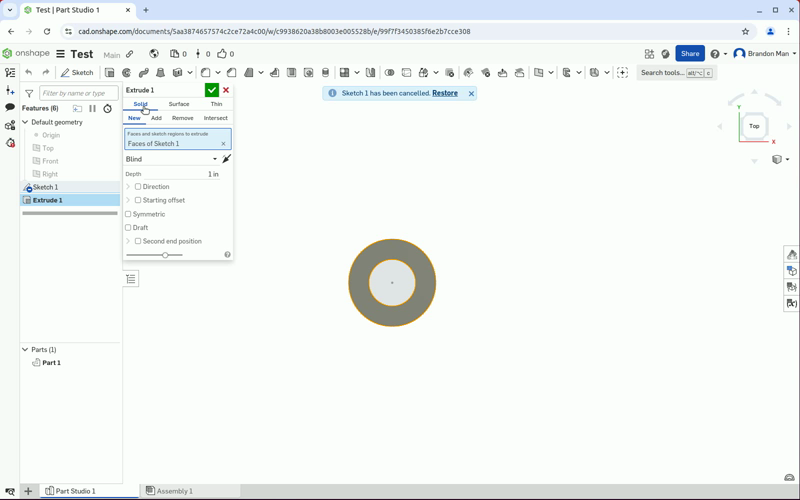
click(143, 106)
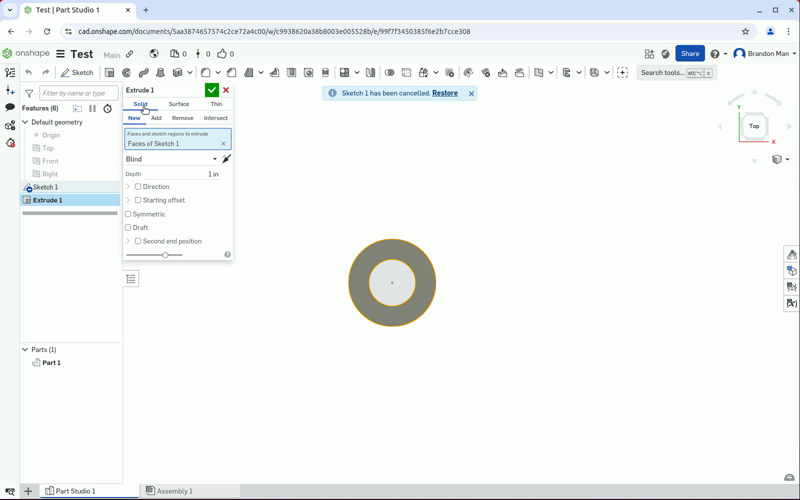
mouse_move(137, 120)
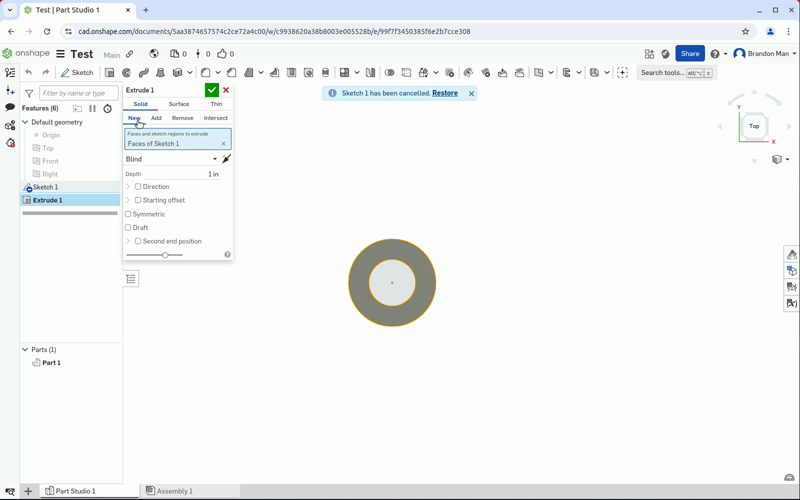
click(137, 120)
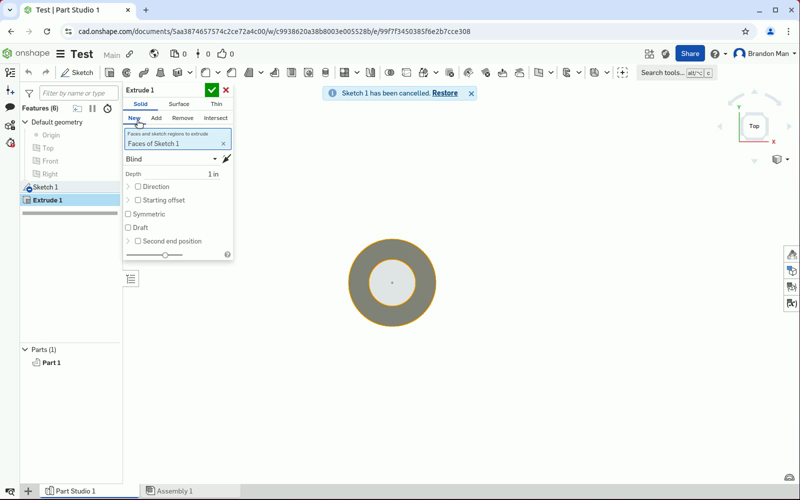
key(tab, 4)
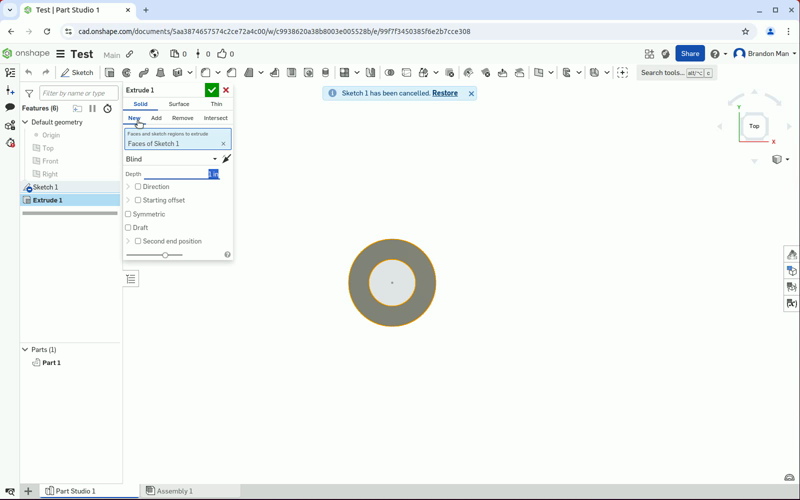
text(7.703)
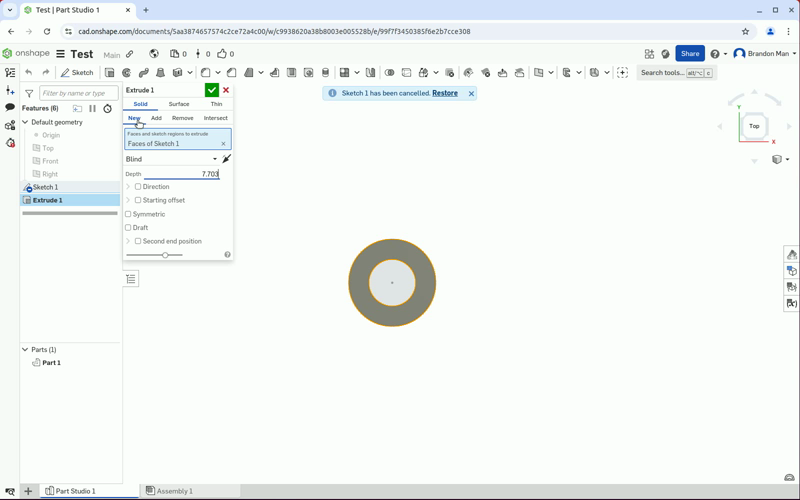
key(enter)
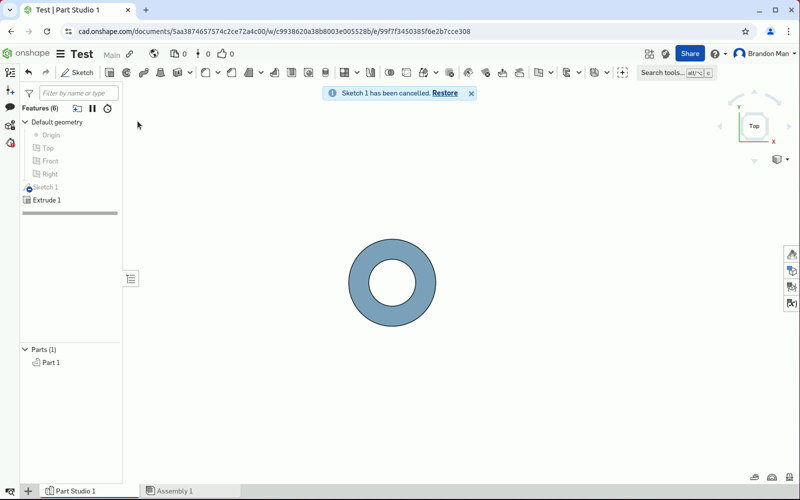
key(shift+h)
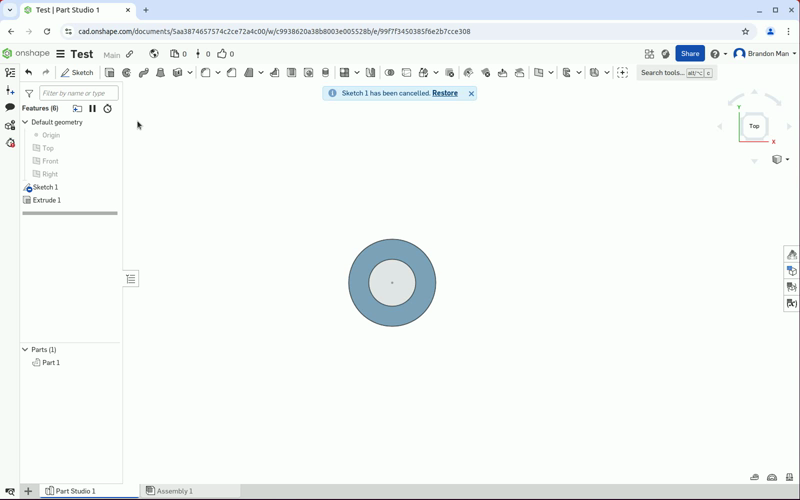
key(shift+h)
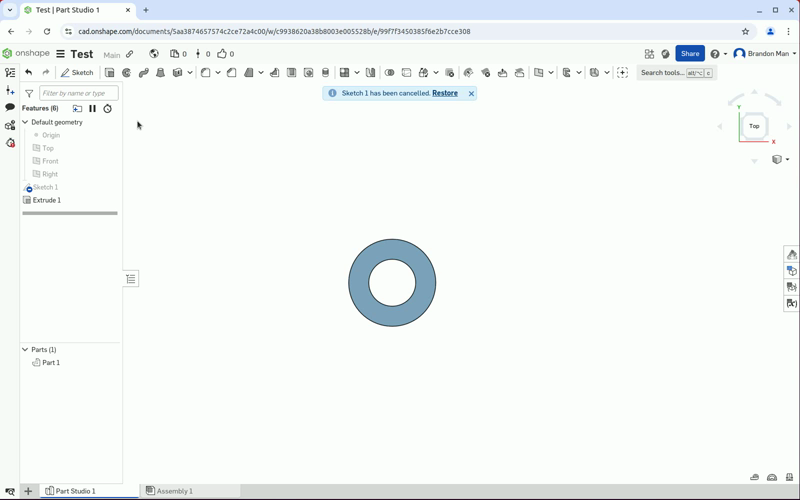
mouse_move(73, 189)
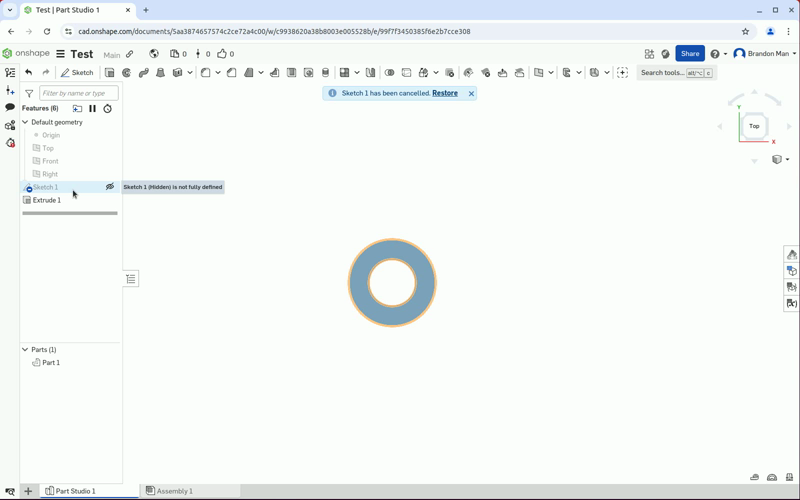
click(73, 189)
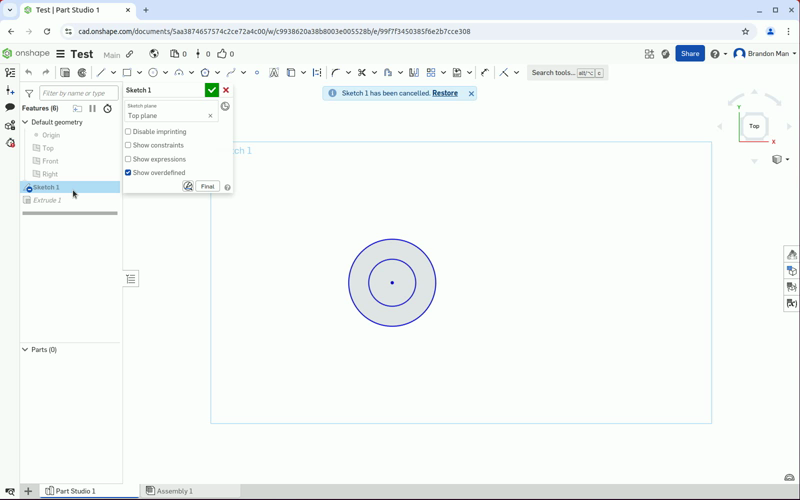
mouse_move(229, 92)
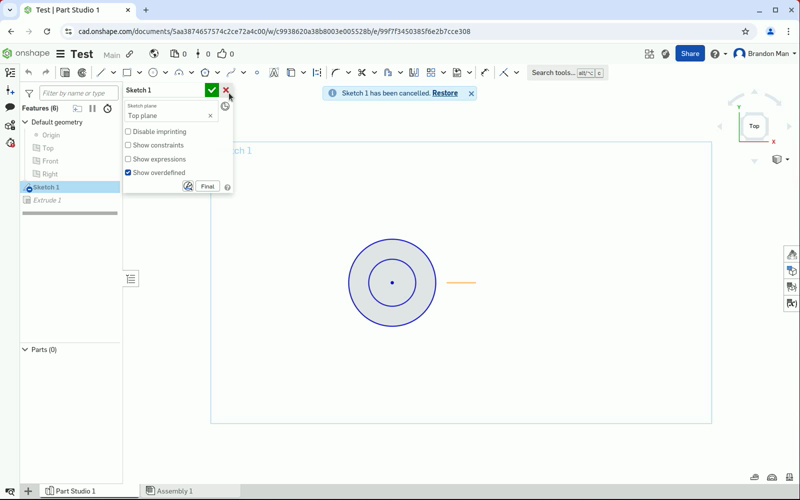
click(229, 92)
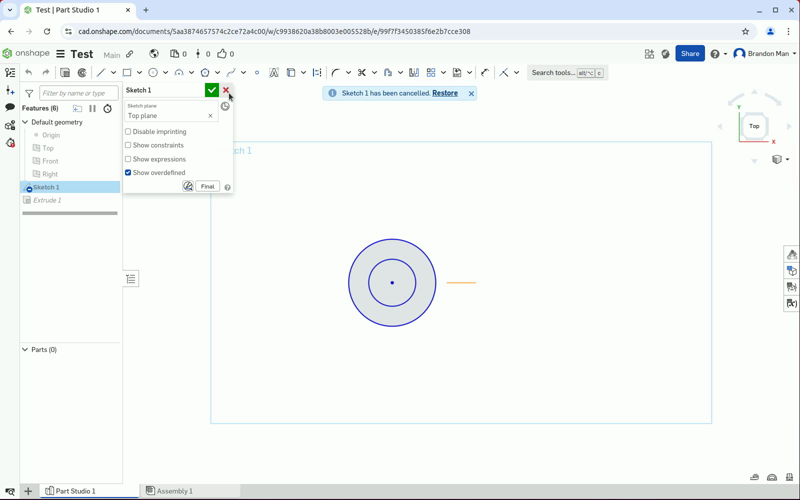
key(shift+s)
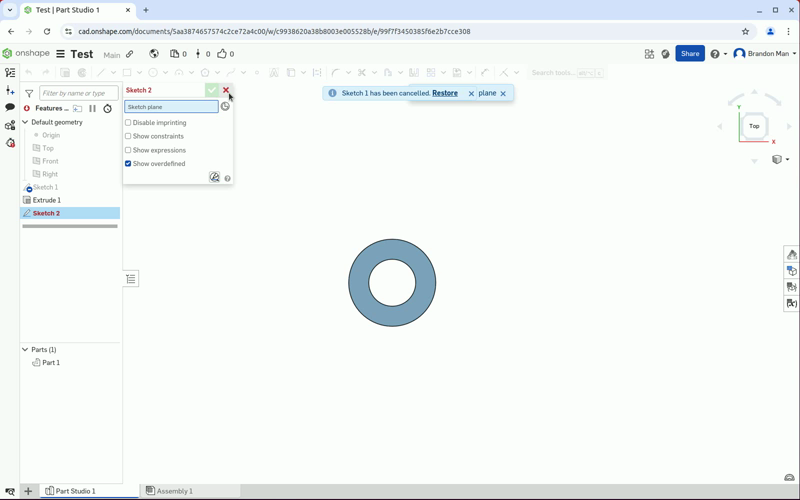
mouse_move(73, 150)
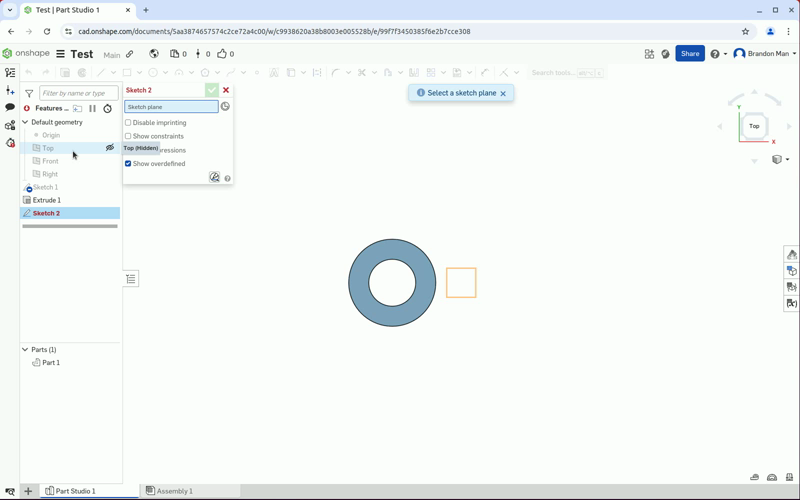
click(73, 150)
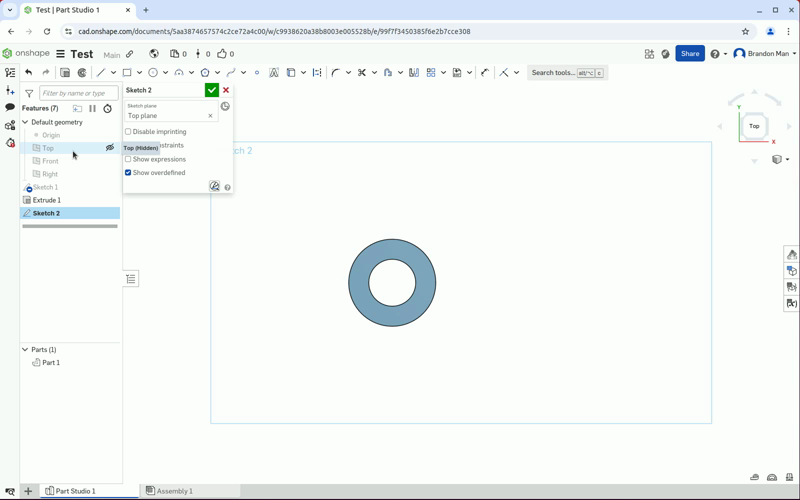
mouse_move(73, 352)
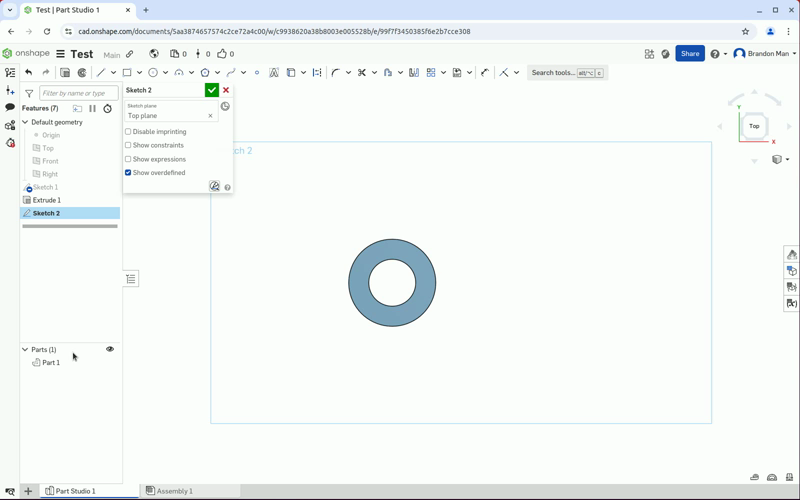
key(y)
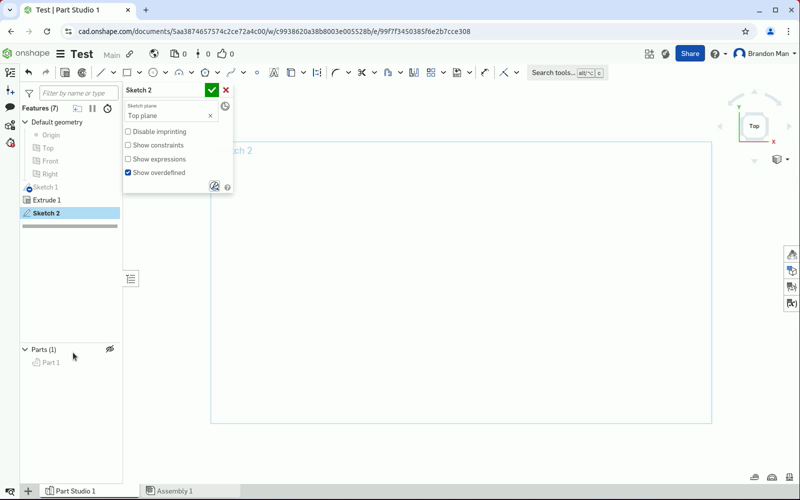
key(l)
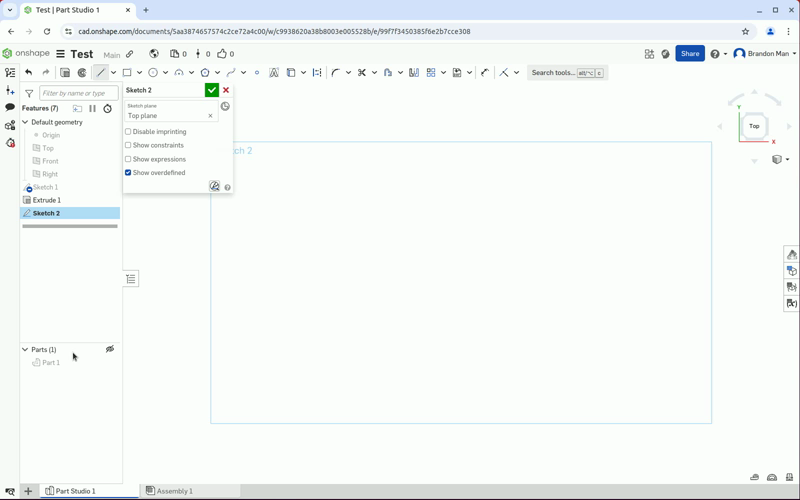
key_down(shift)
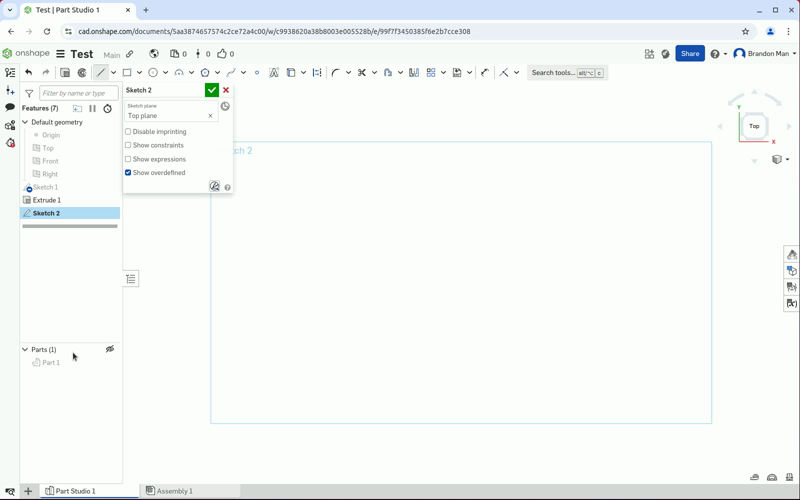
mouse_move(391, 326)
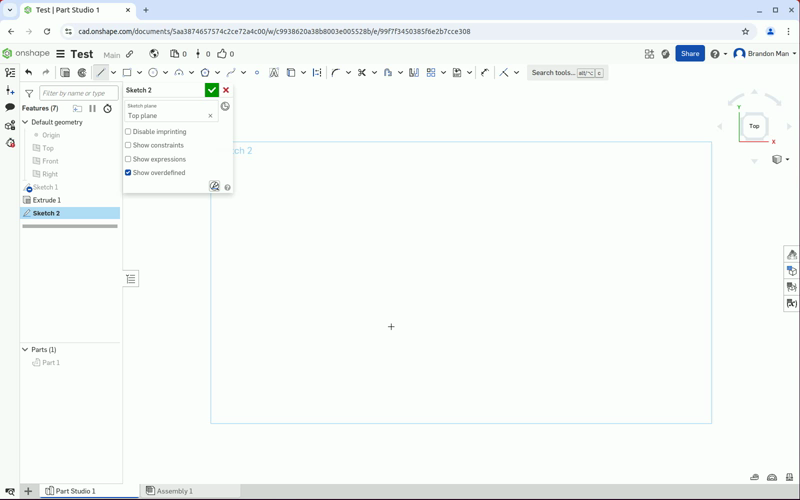
click(391, 326)
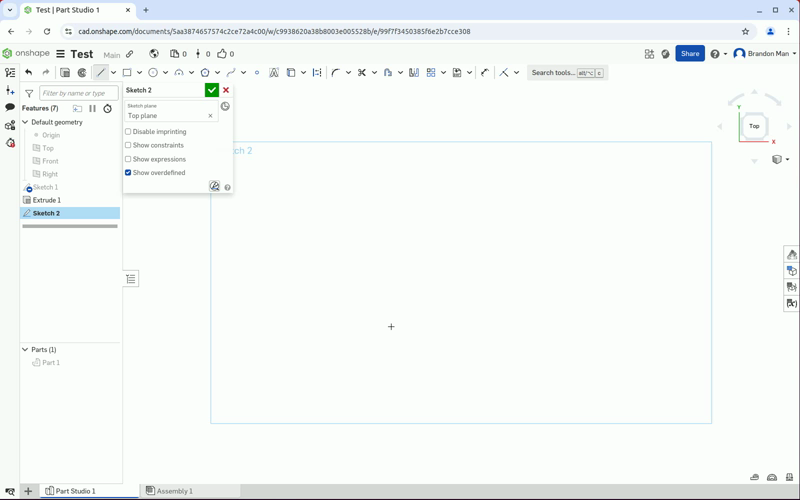
key_up(shift)
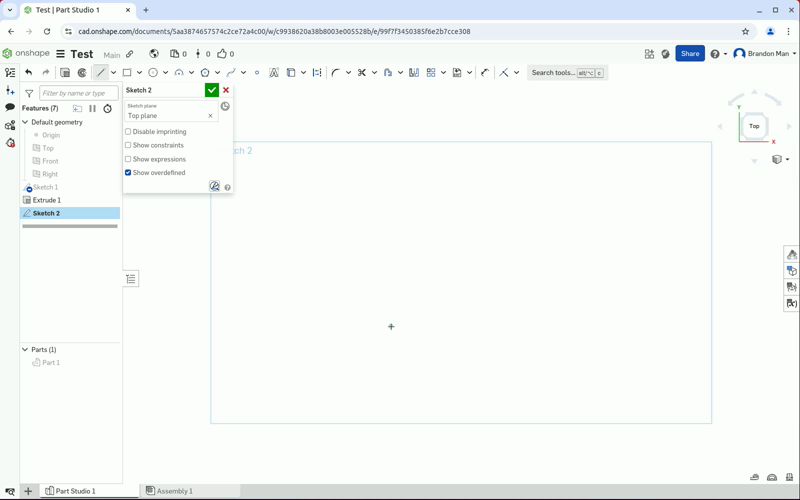
key_down(shift)
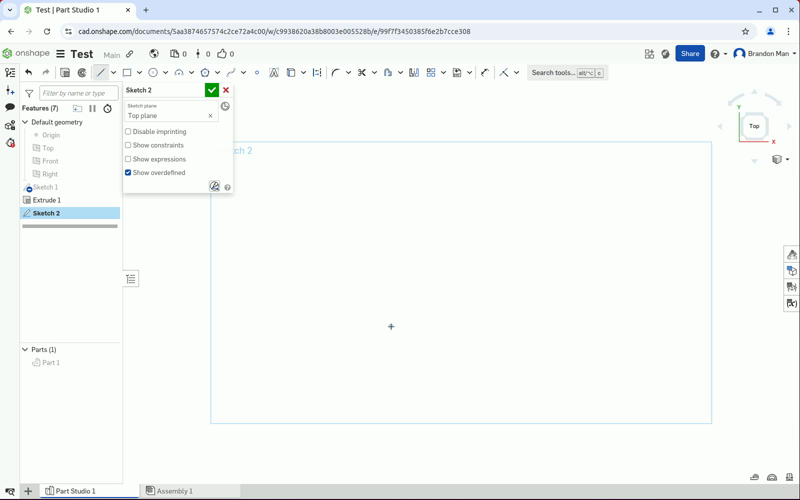
mouse_move(529, 324)
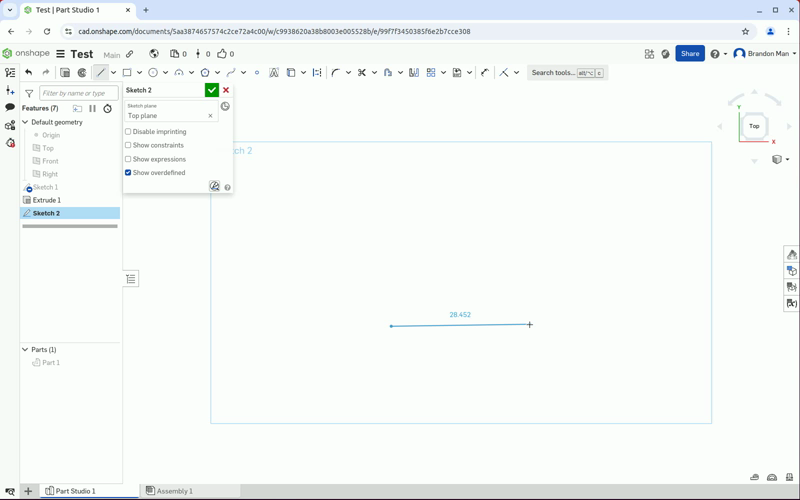
click(529, 324)
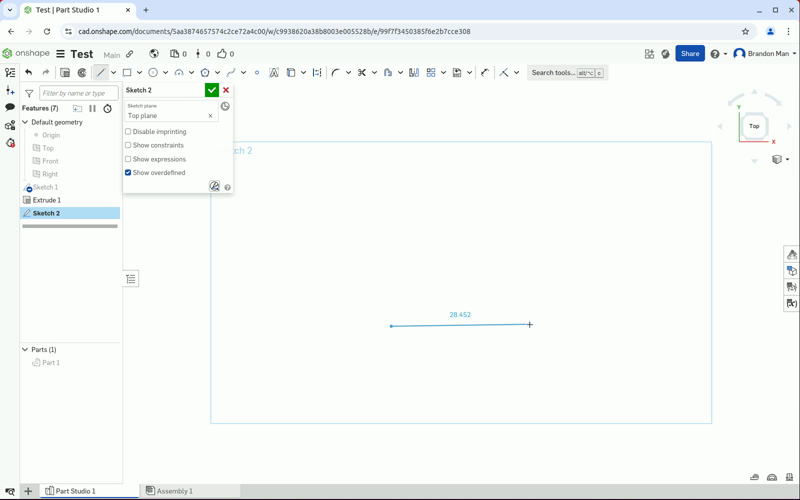
key_up(shift)
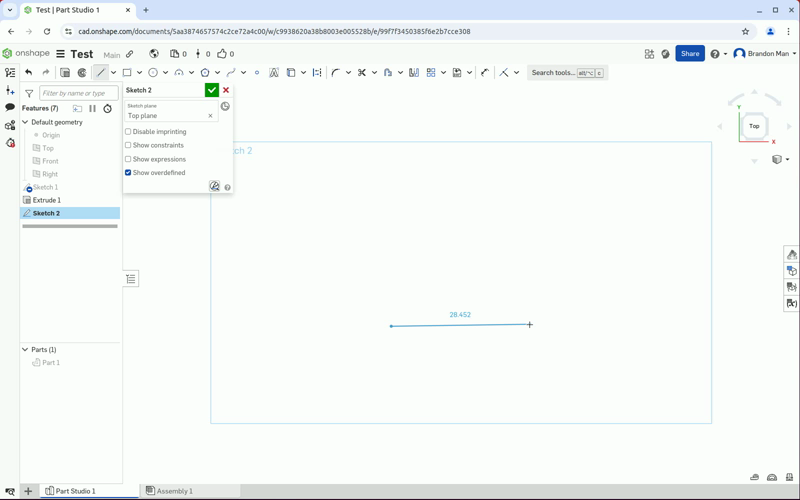
key(esc)
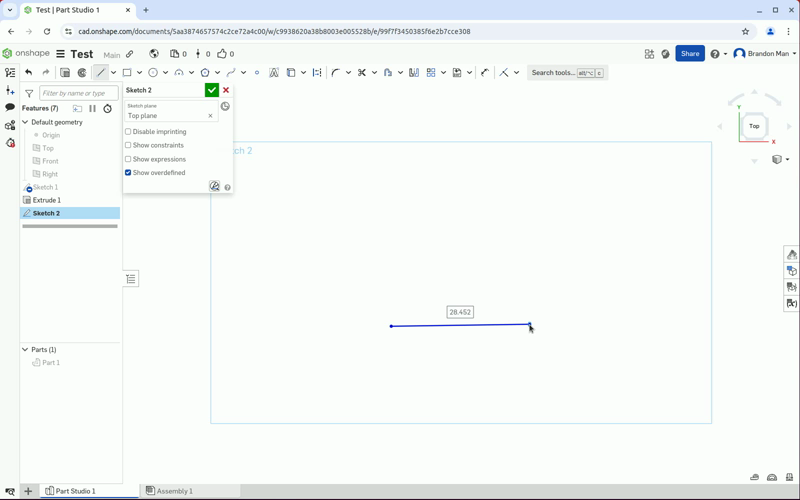
key(a)
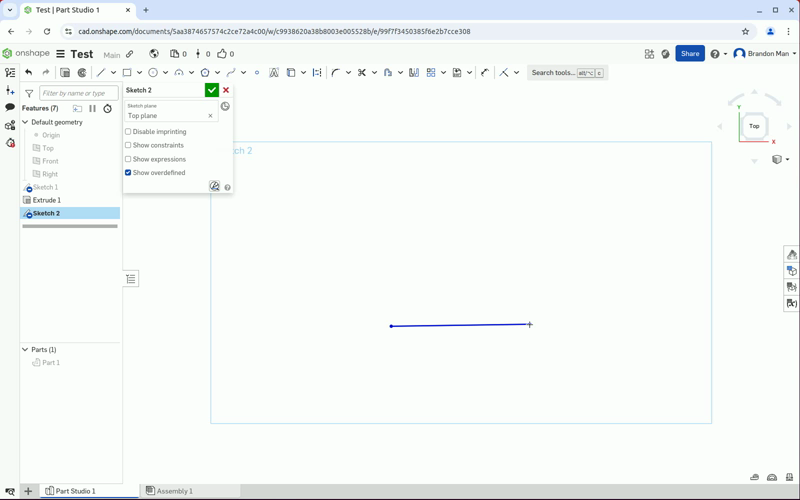
mouse_move(529, 324)
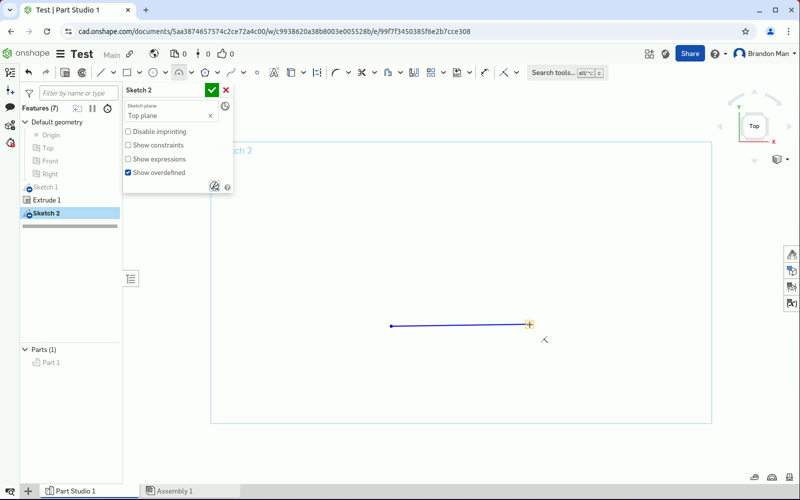
click(529, 324)
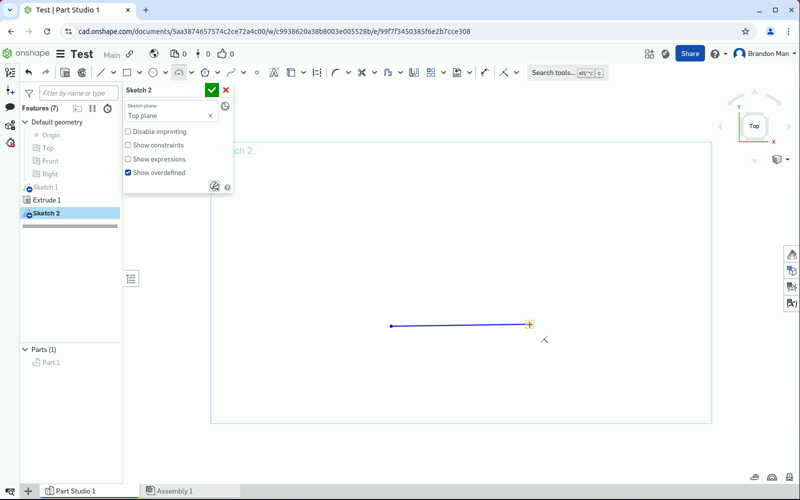
key_down(shift)
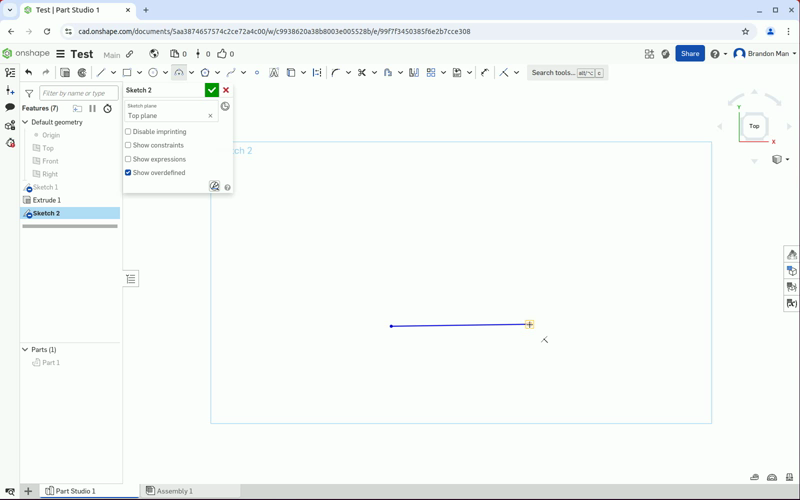
mouse_move(529, 241)
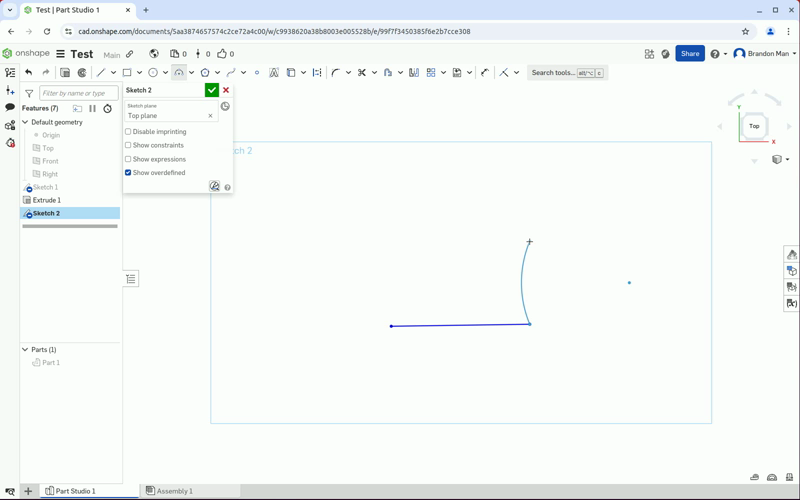
click(529, 241)
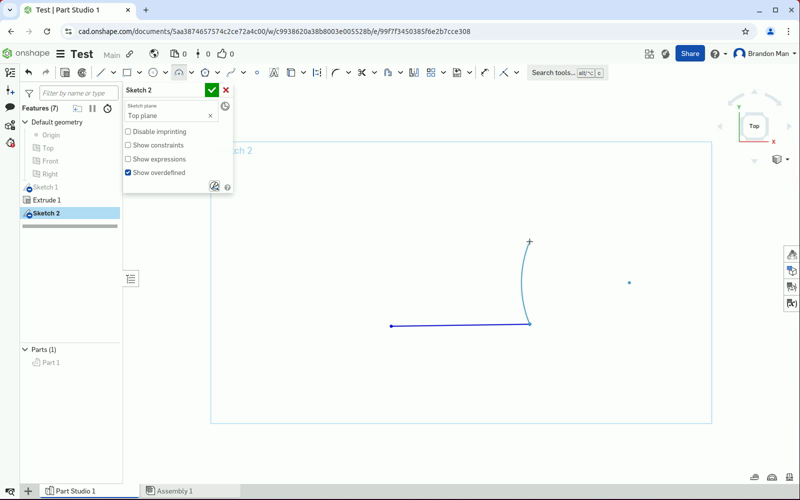
mouse_move(570, 282)
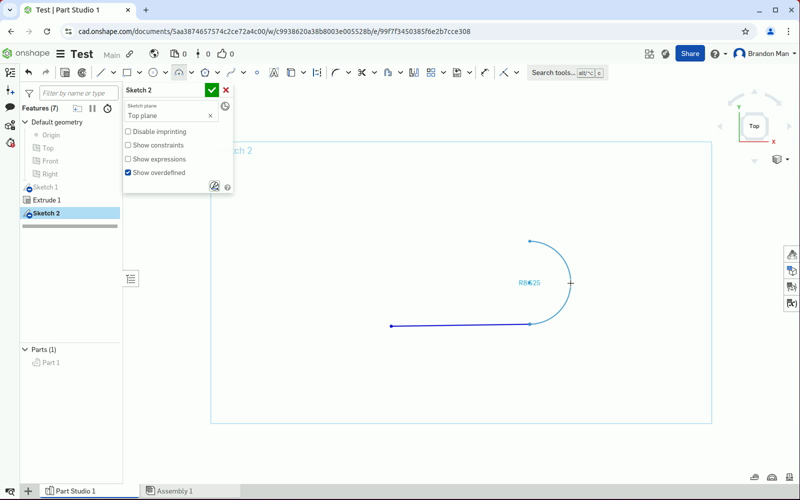
click(570, 282)
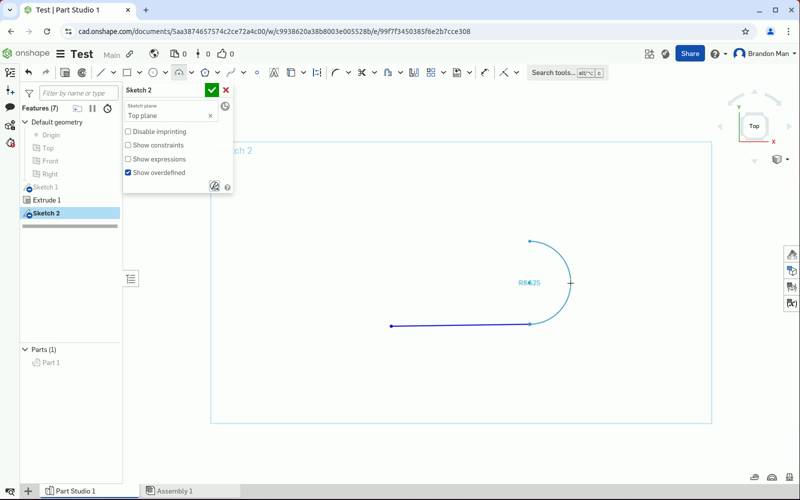
key_up(shift)
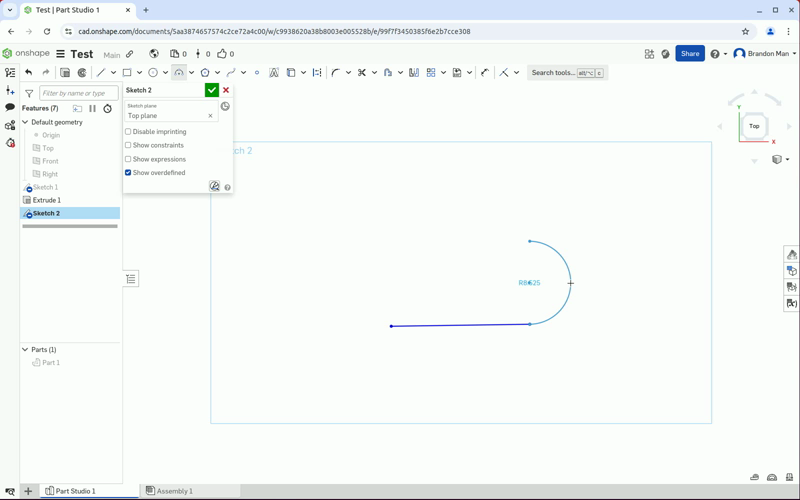
key(esc)
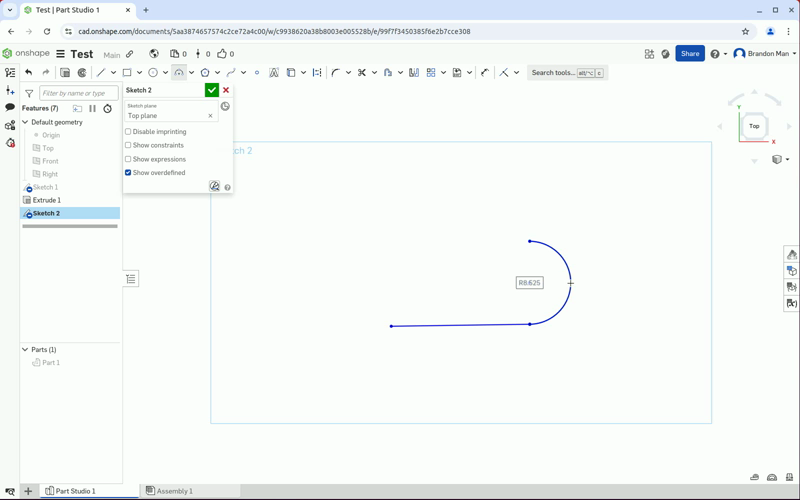
key(l)
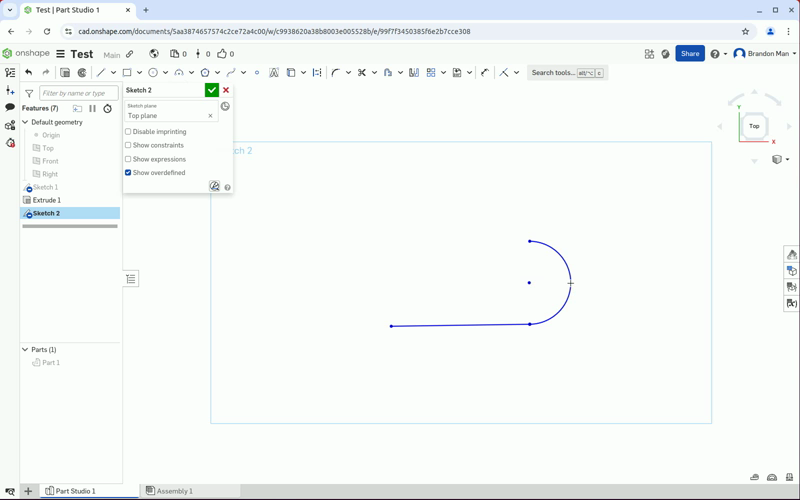
mouse_move(529, 241)
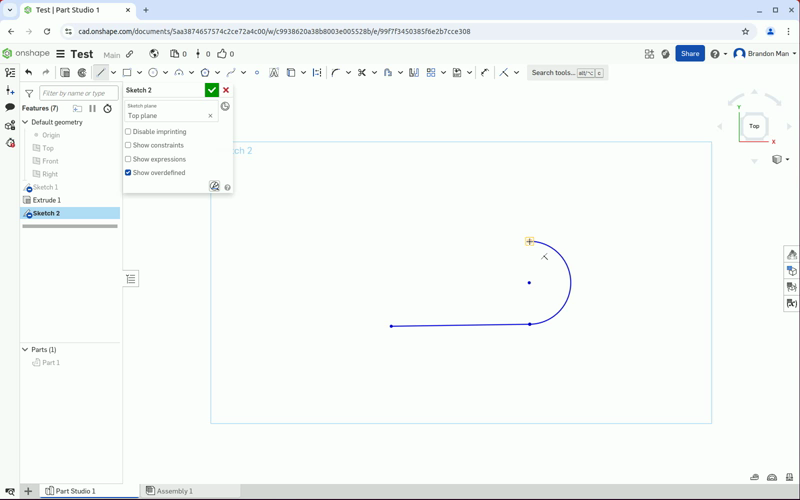
click(529, 241)
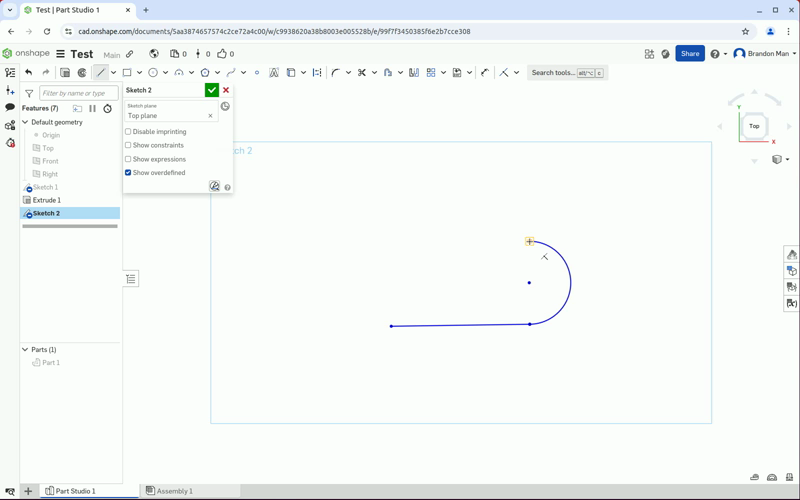
key_down(shift)
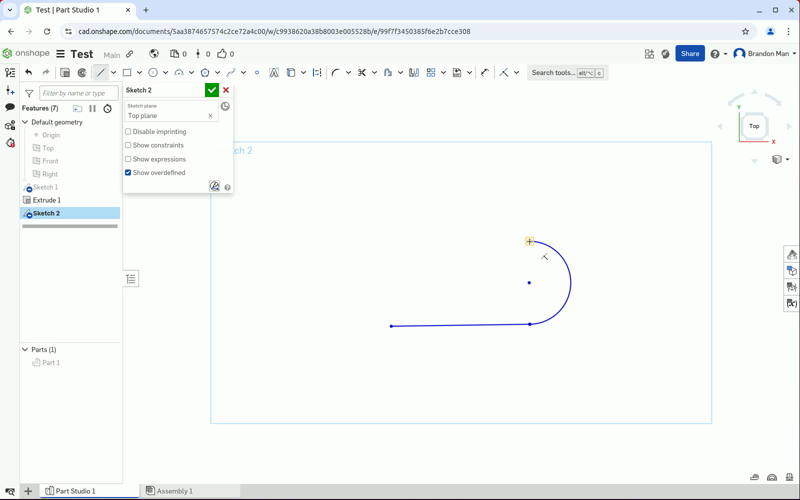
mouse_move(391, 241)
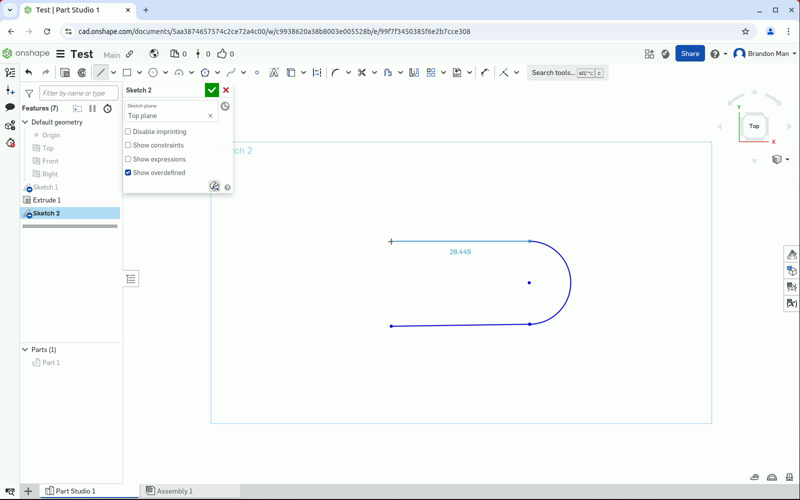
click(391, 241)
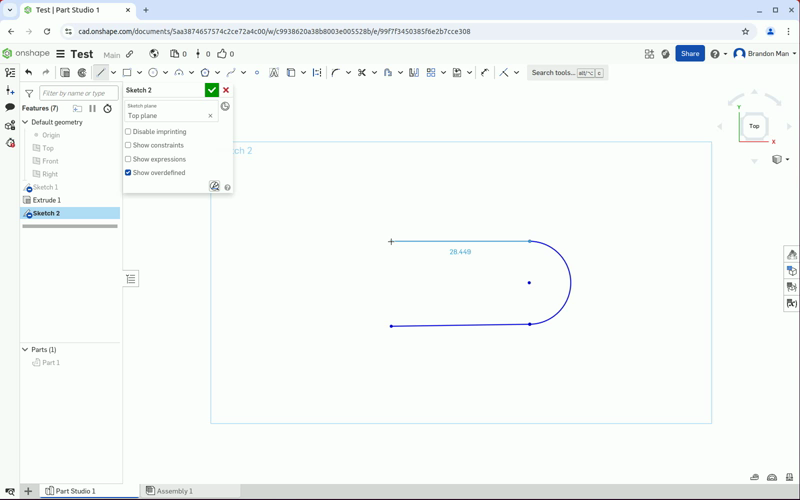
key_up(shift)
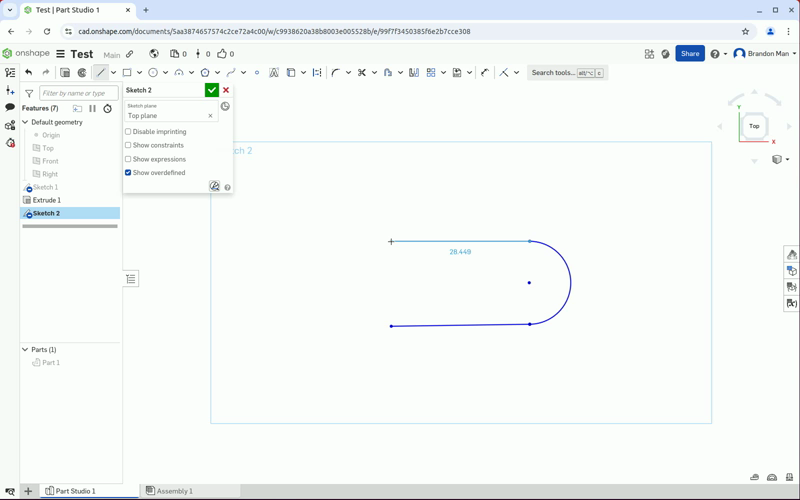
key(esc)
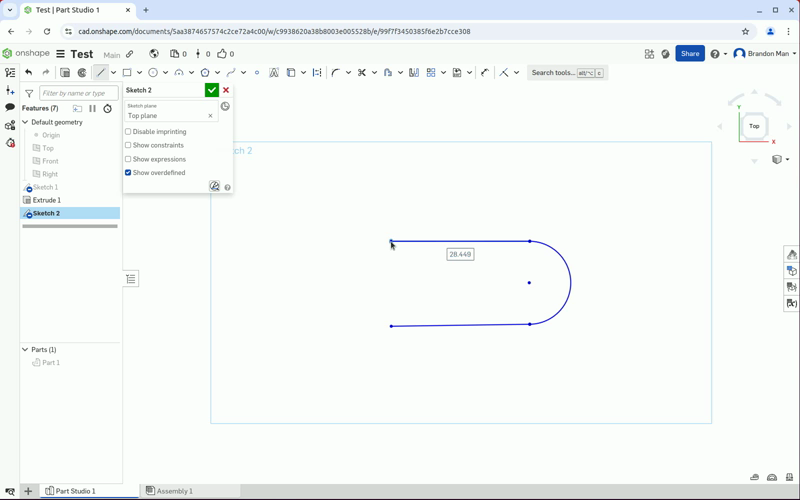
key(a)
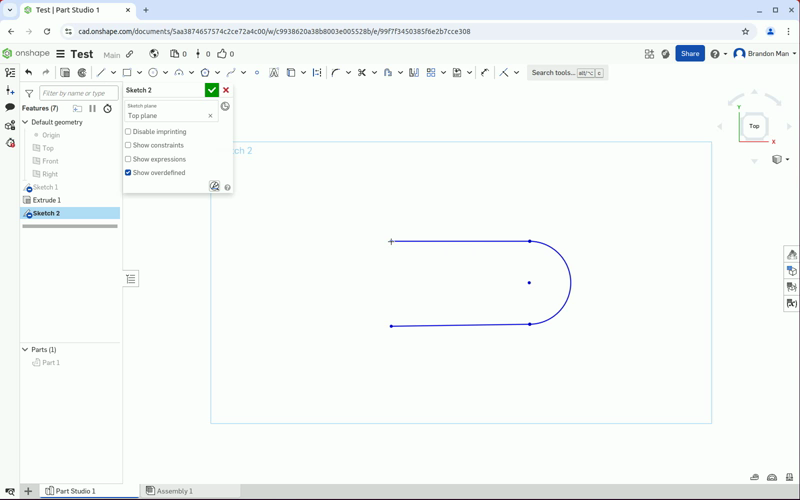
mouse_move(391, 241)
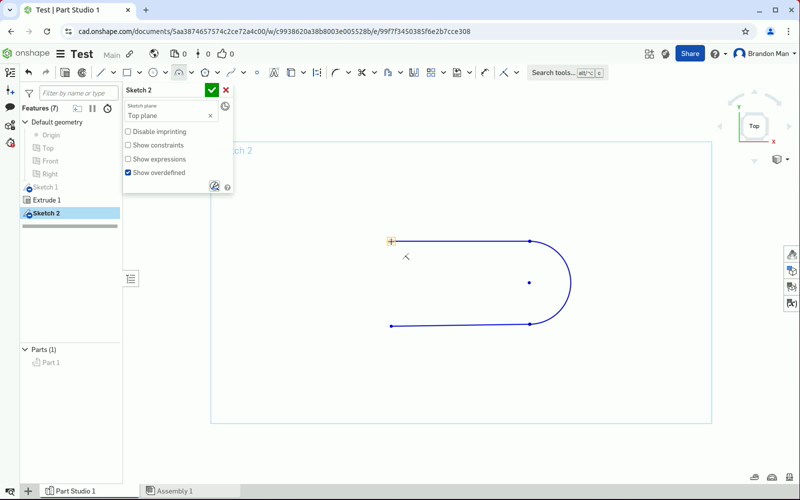
click(391, 241)
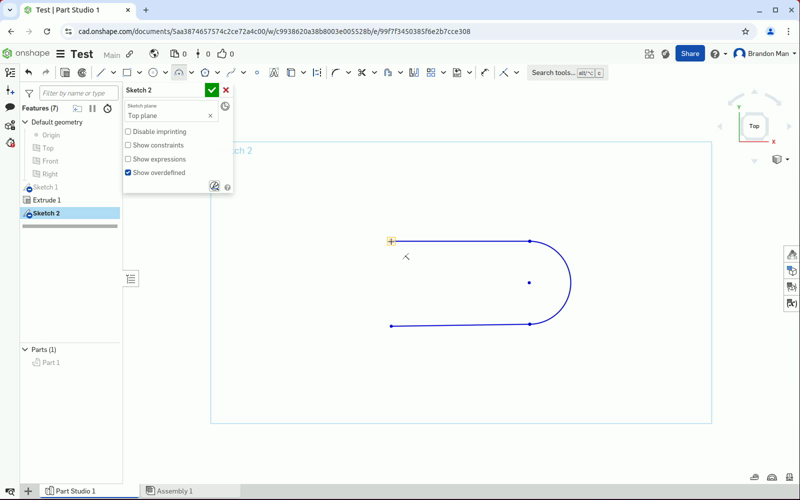
mouse_move(391, 326)
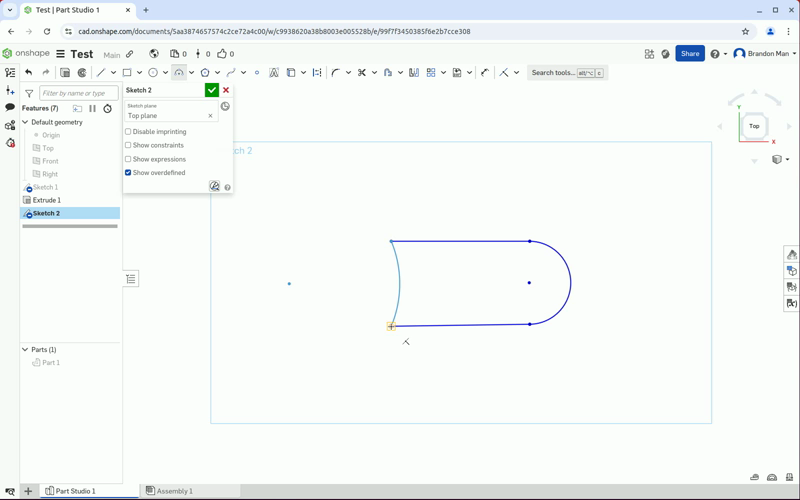
click(391, 326)
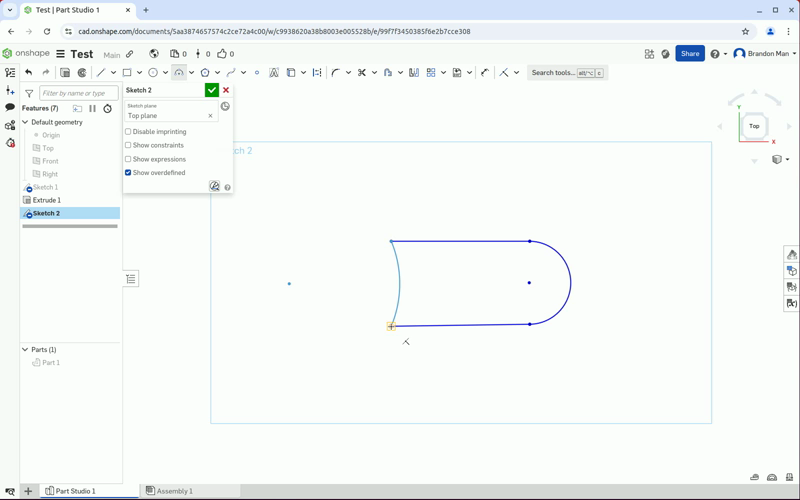
key_down(shift)
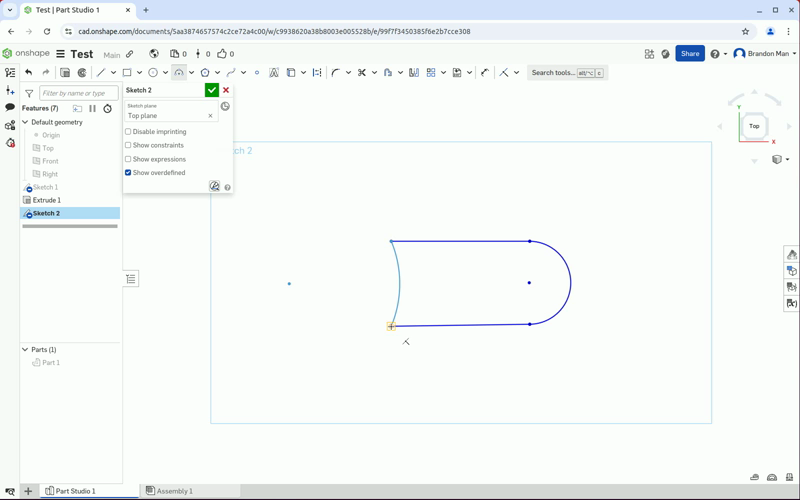
mouse_move(433, 283)
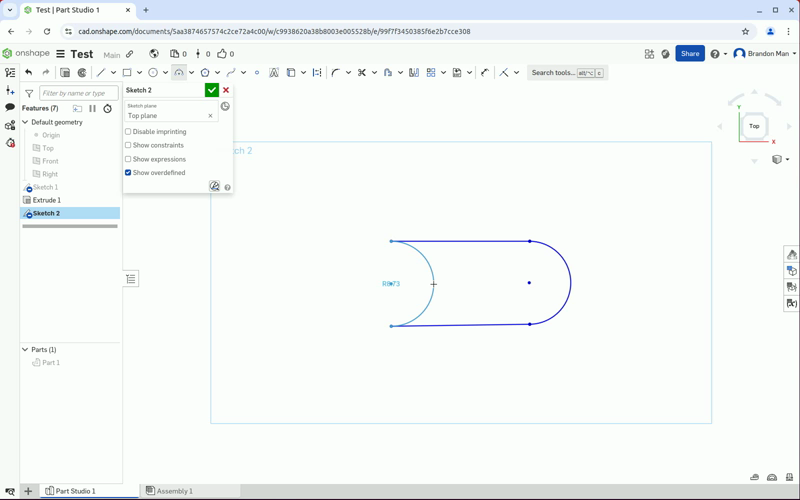
click(433, 283)
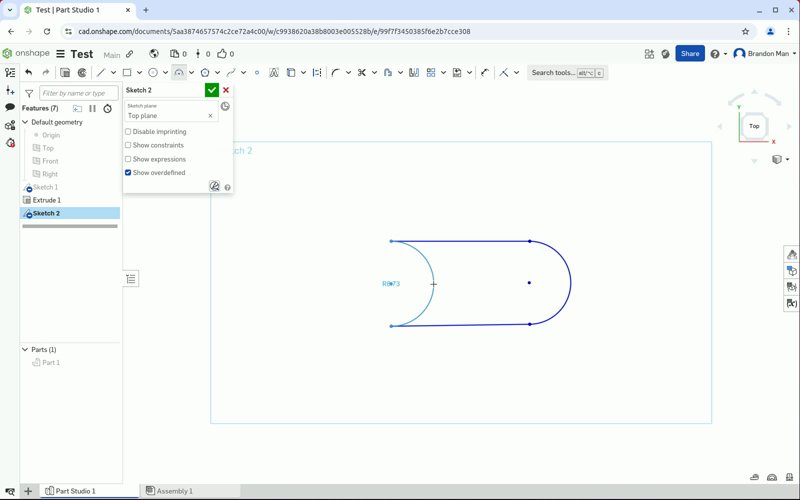
key_up(shift)
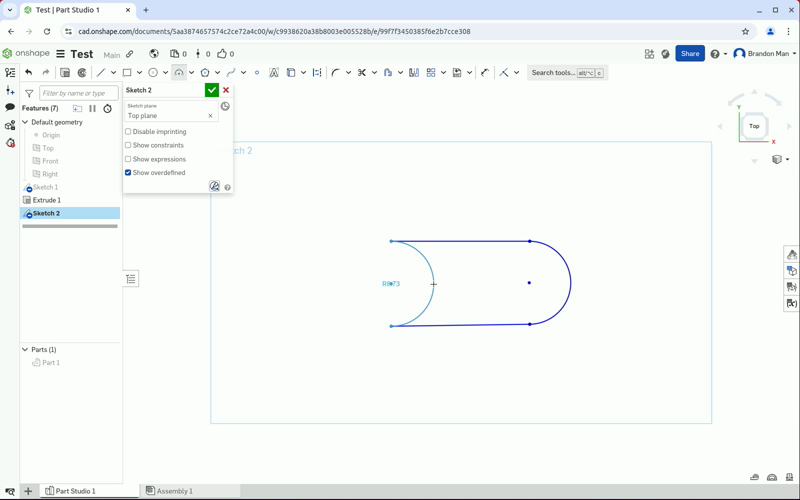
key(esc)
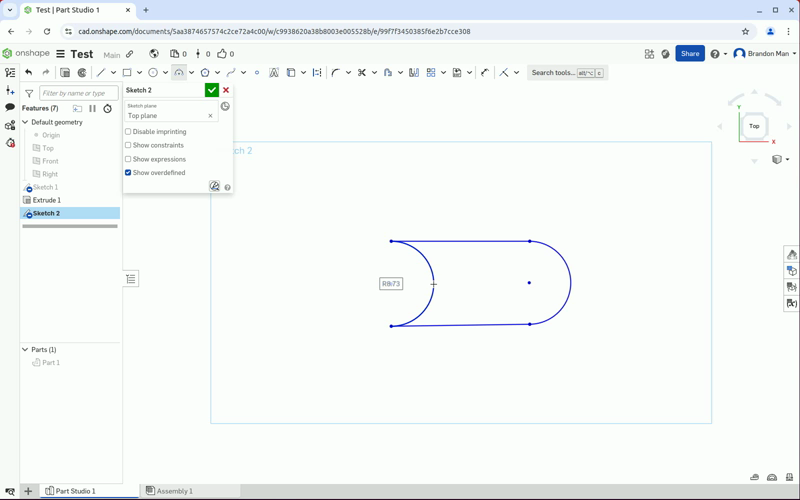
key(c)
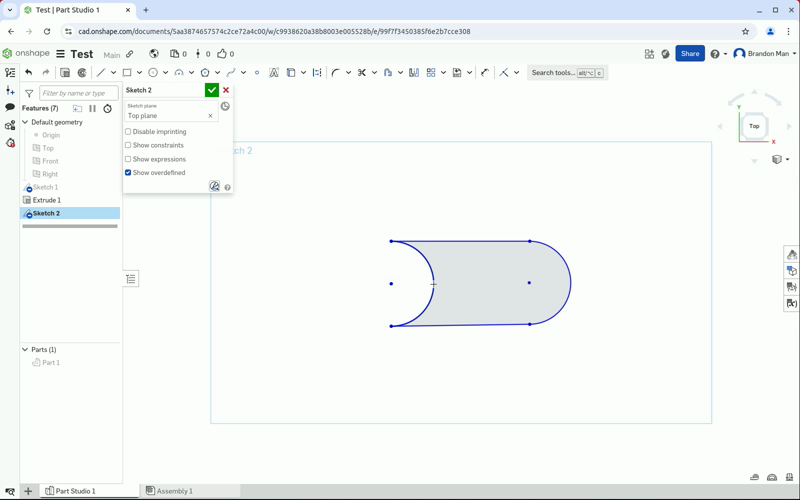
key_down(shift)
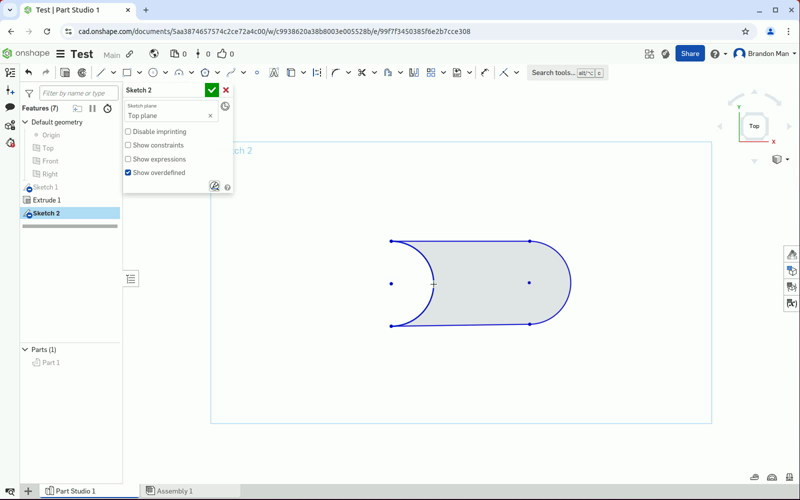
mouse_move(529, 282)
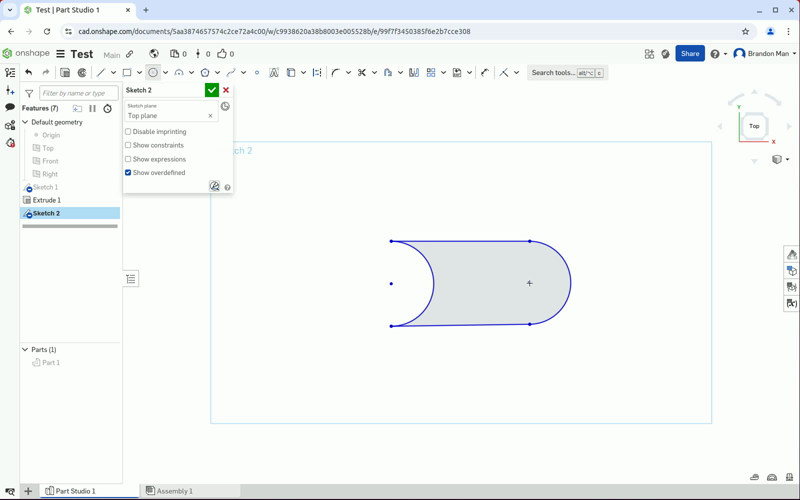
scroll(6)
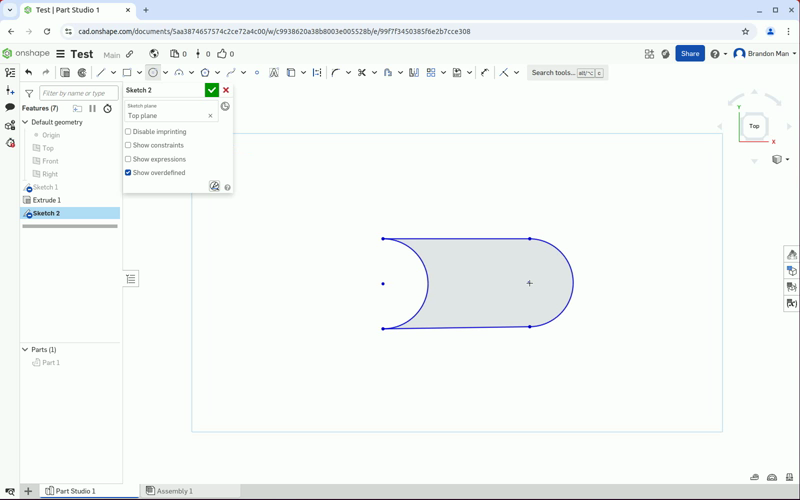
scroll(6)
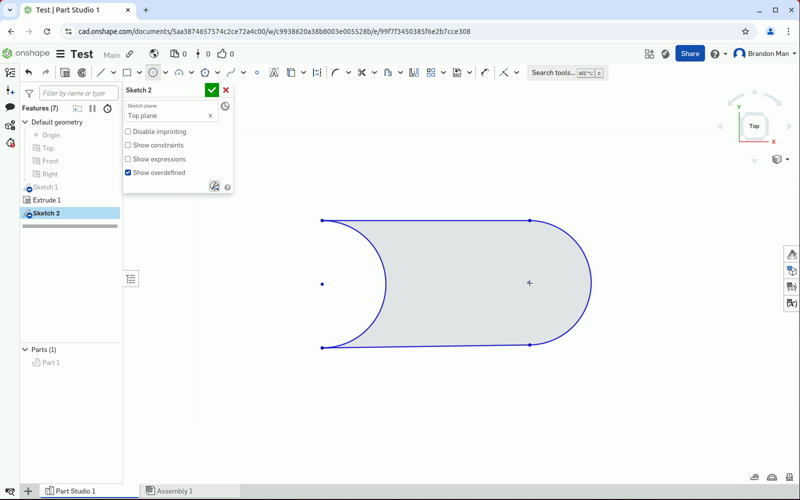
scroll(6)
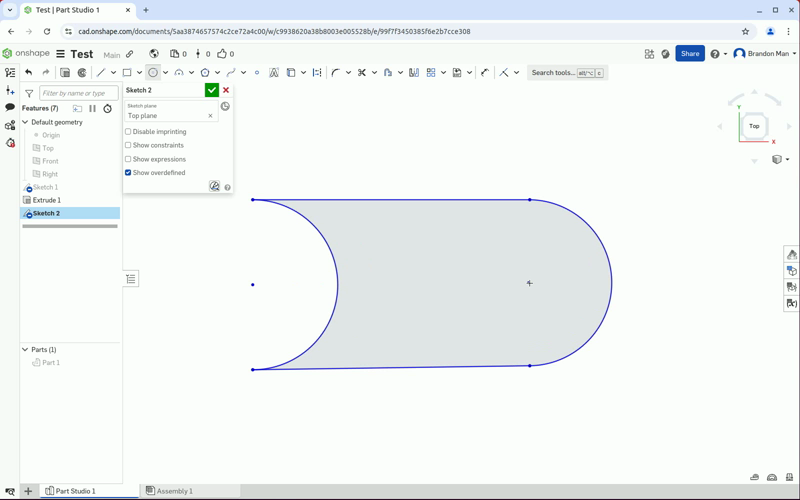
scroll(6)
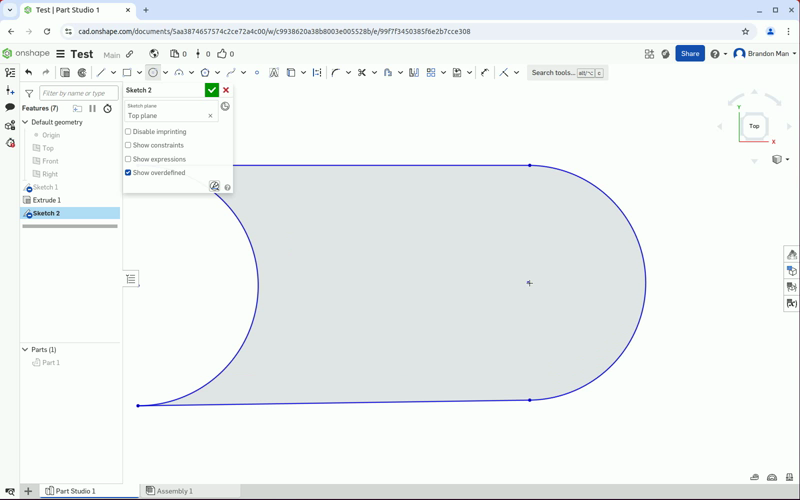
scroll(6)
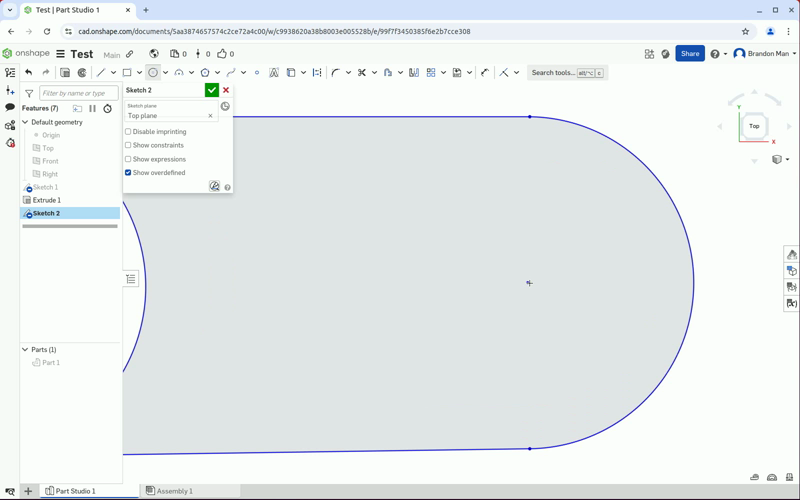
scroll(6)
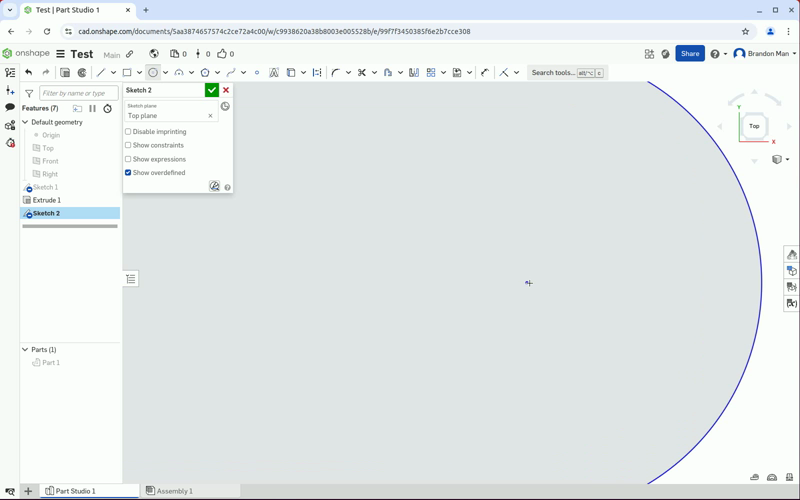
scroll(6)
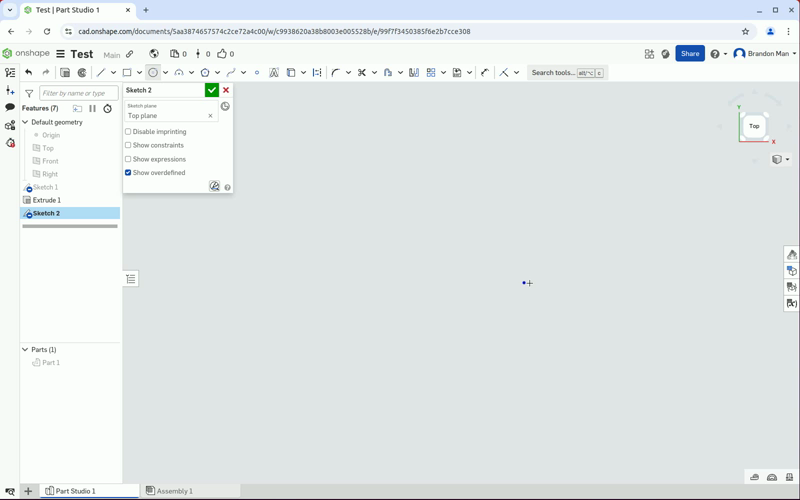
click(529, 282)
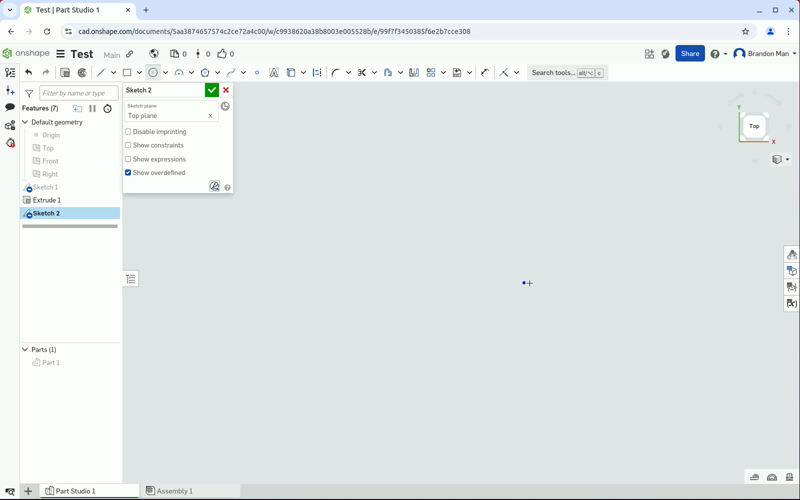
scroll(-6)
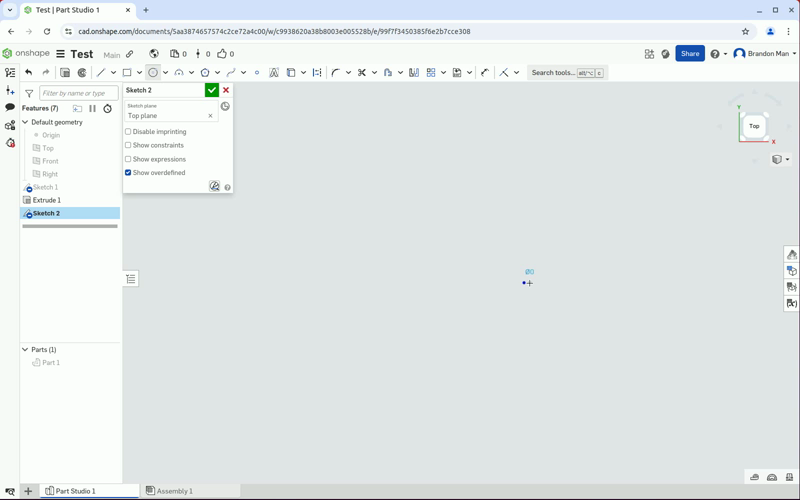
scroll(-6)
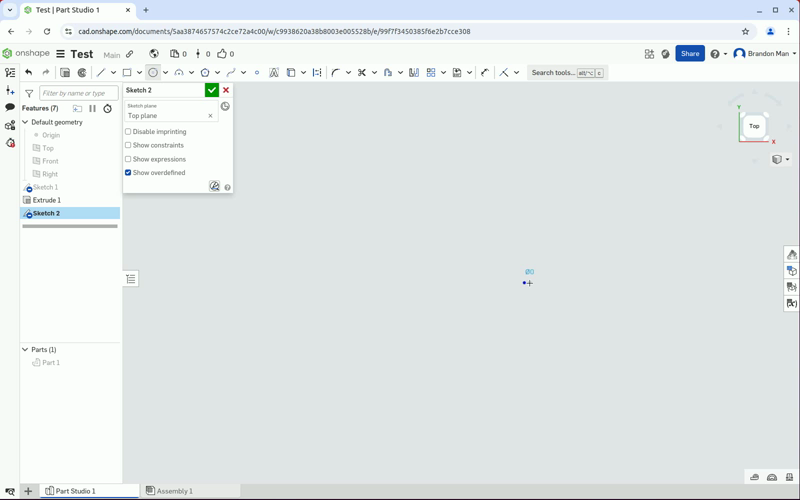
scroll(-6)
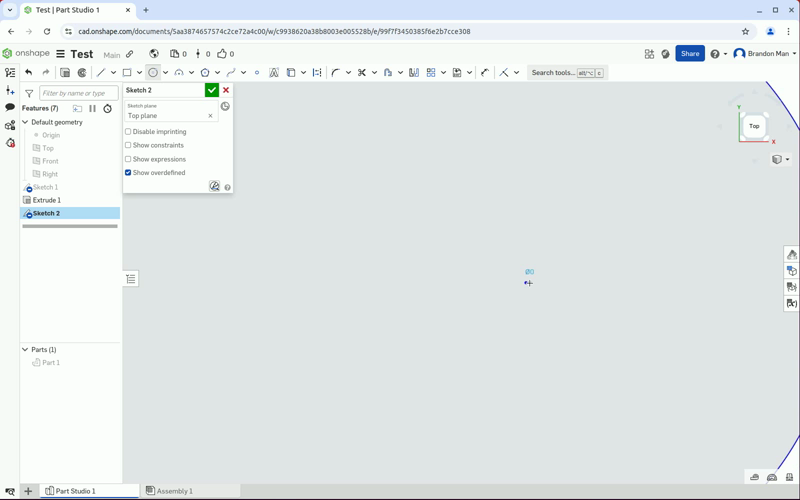
scroll(-6)
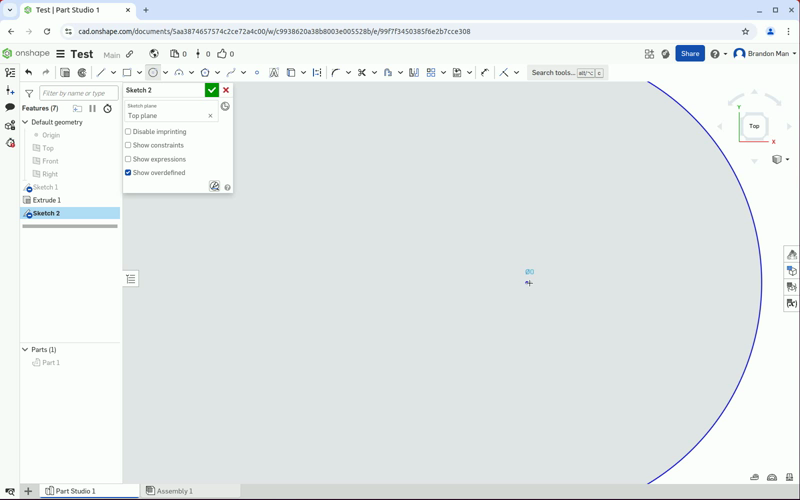
scroll(-6)
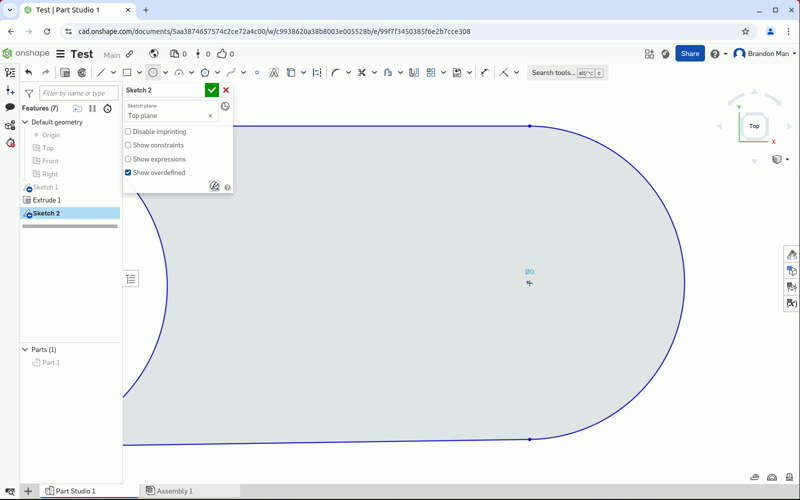
scroll(-6)
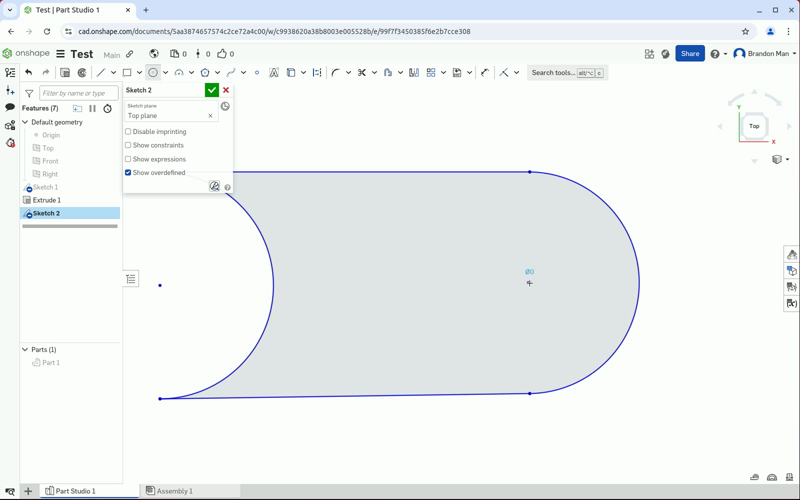
scroll(-6)
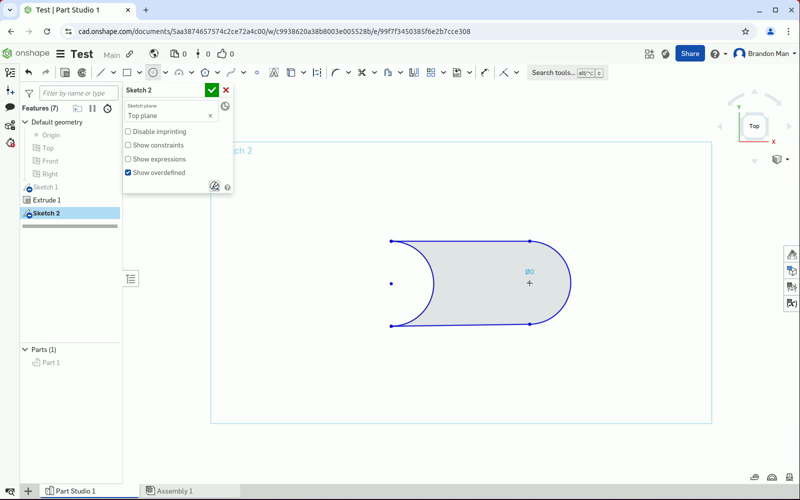
key_up(shift)
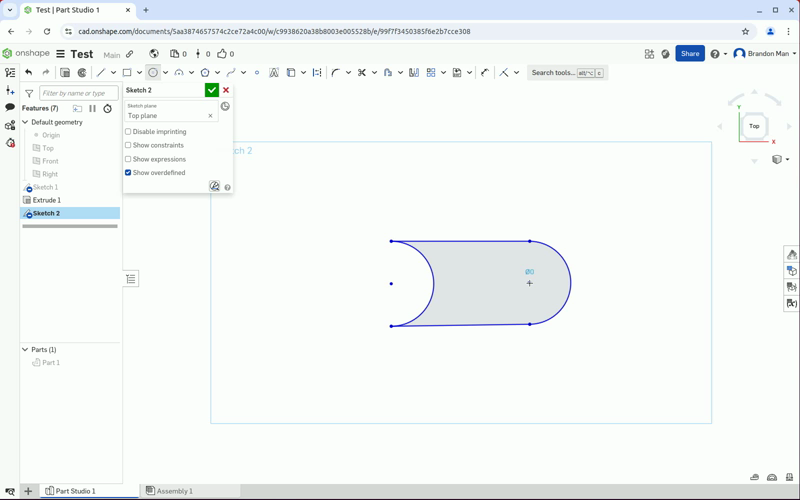
mouse_move(554, 282)
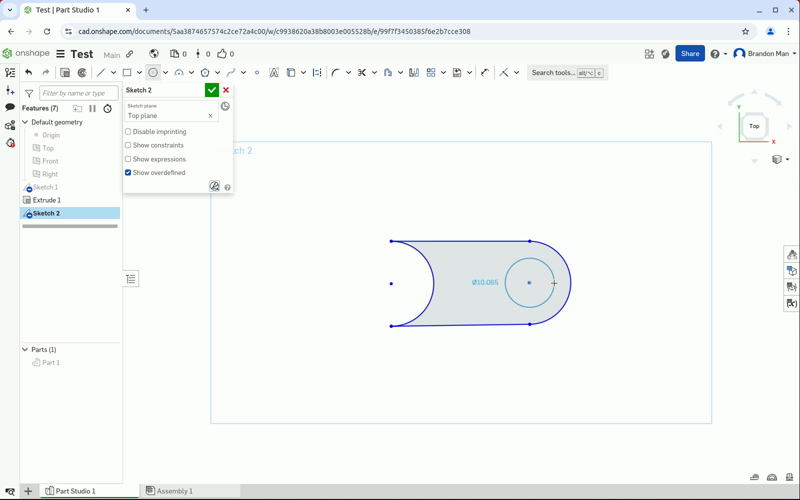
click(554, 282)
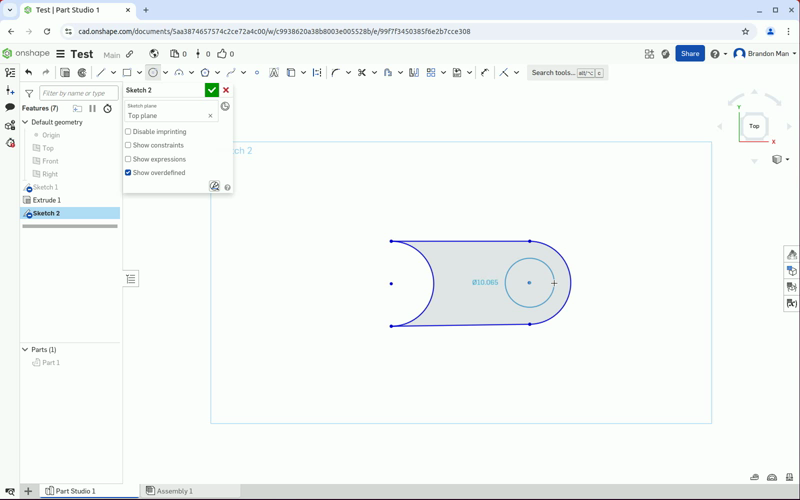
key(esc)
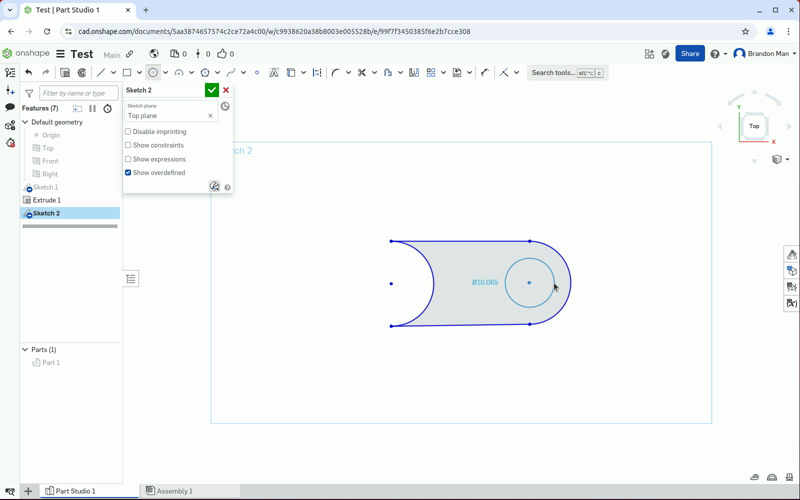
mouse_move(469, 289)
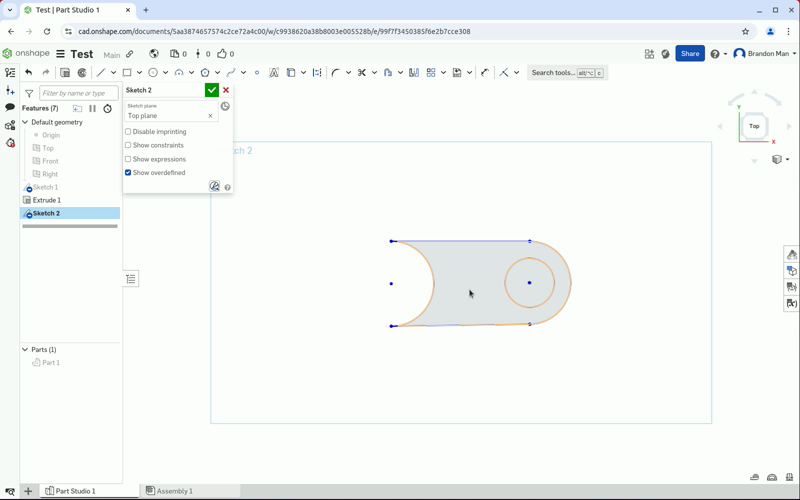
click(469, 289)
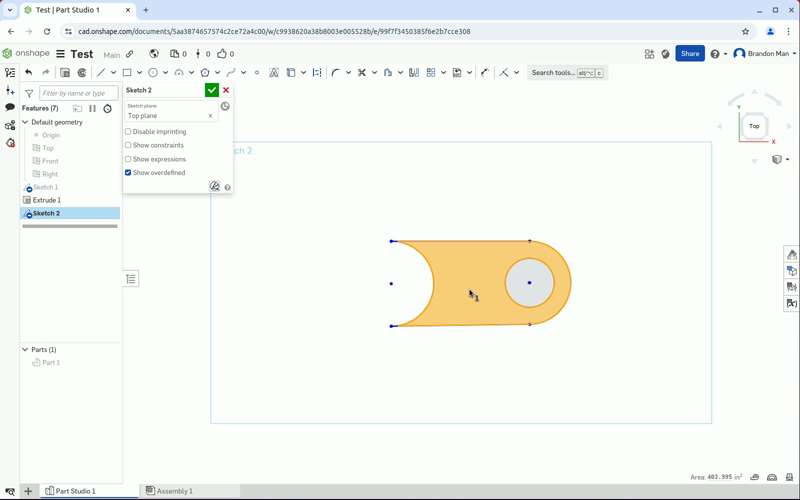
mouse_move(73, 352)
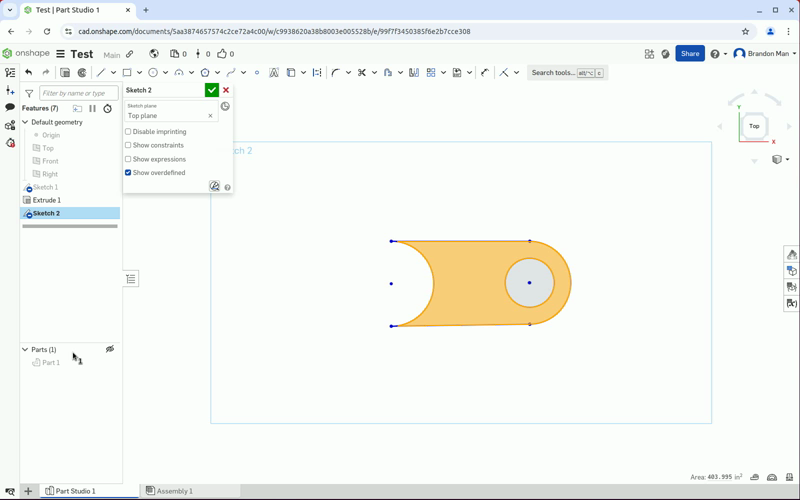
key(shift+y)
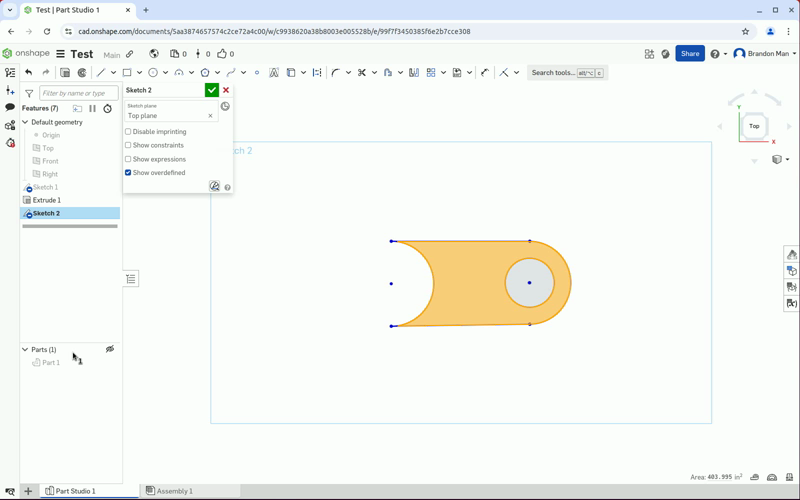
key(shift+e)
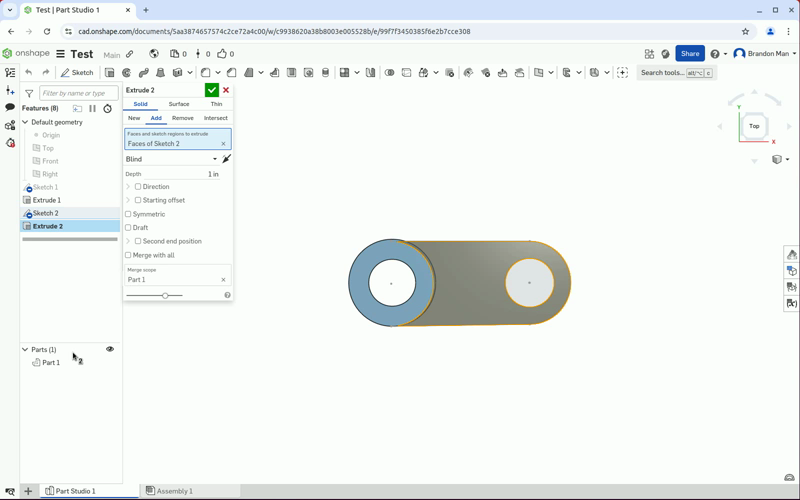
mouse_move(143, 106)
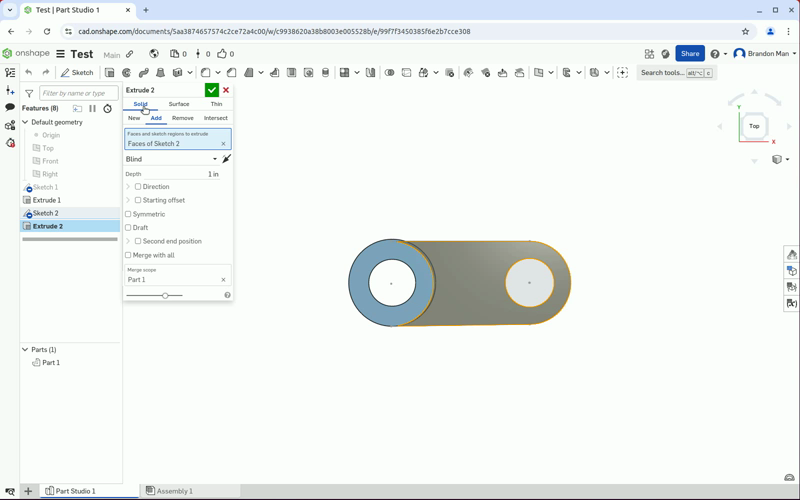
click(143, 106)
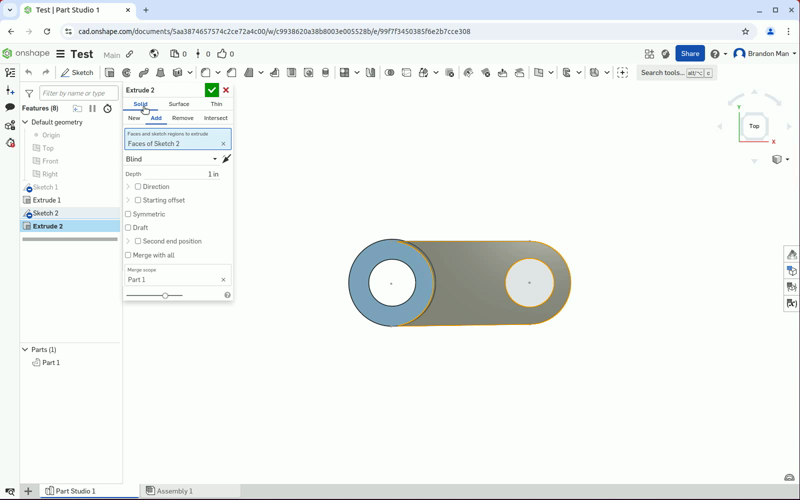
mouse_move(137, 120)
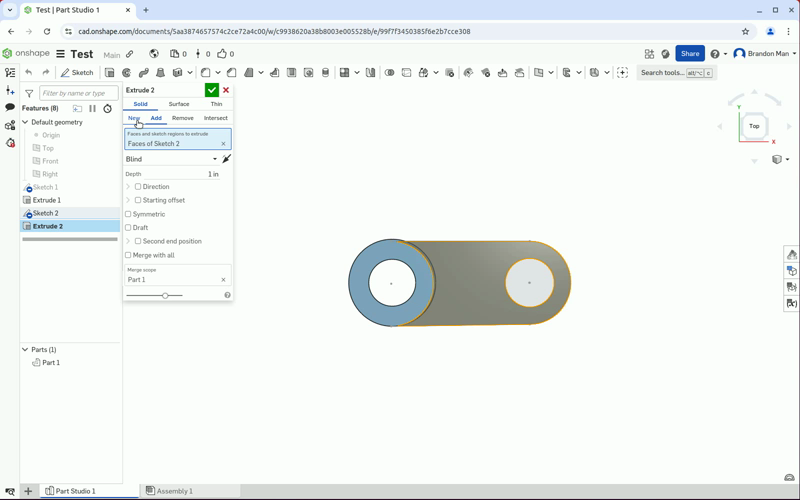
click(137, 120)
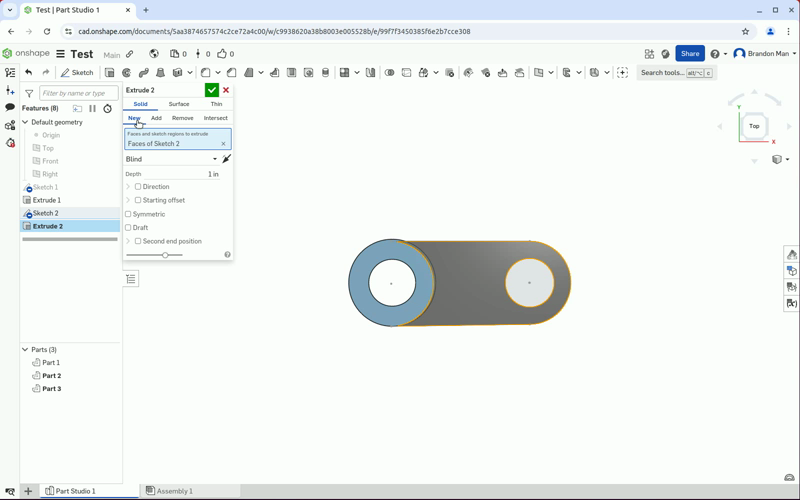
key(tab, 4)
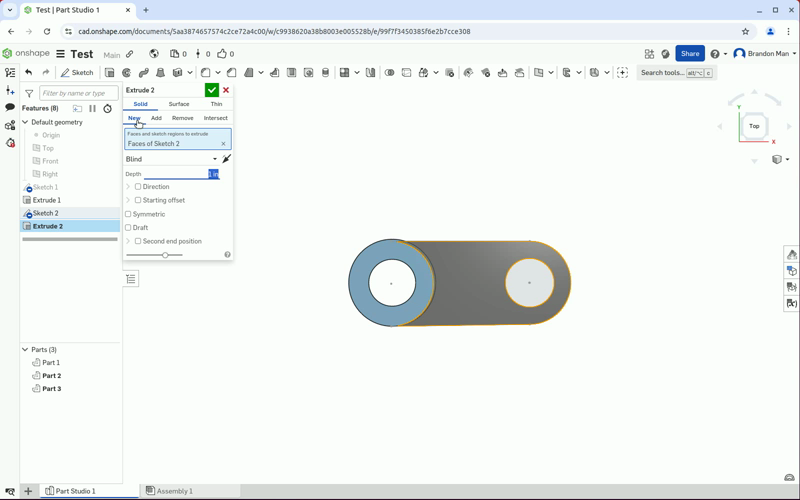
text(7.703)
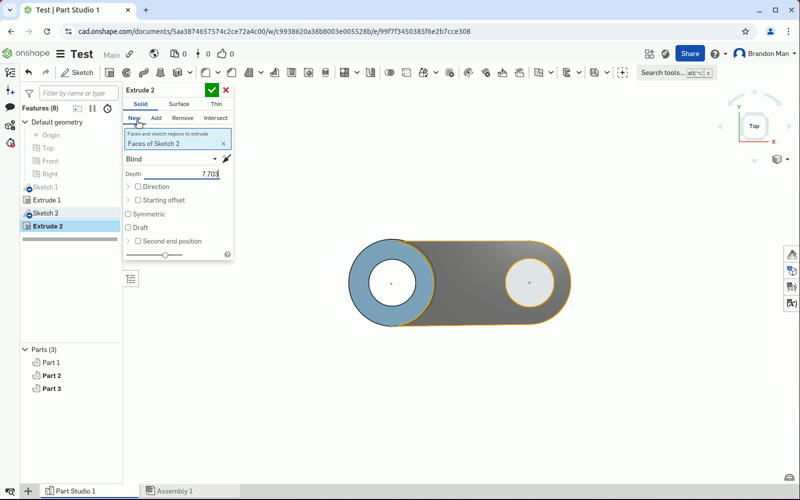
key(enter)
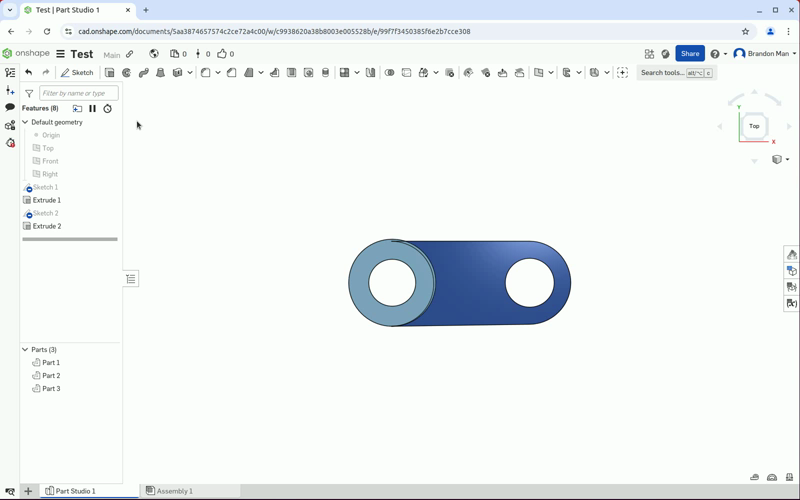
key(shift+h)
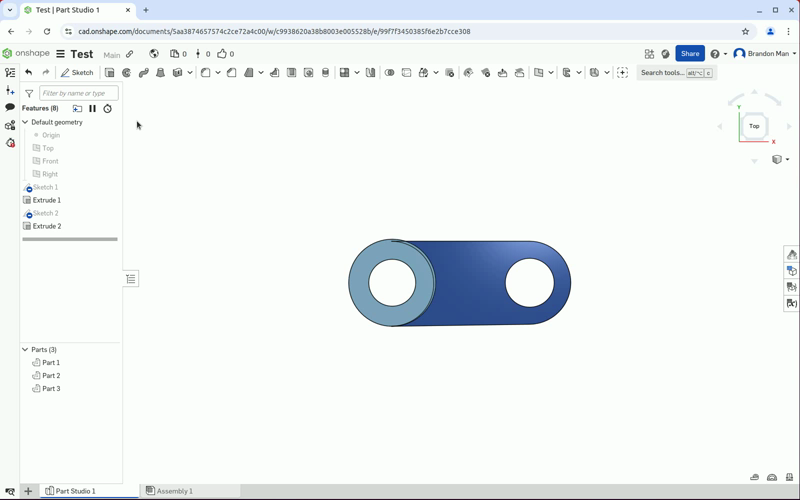
key(shift+h)
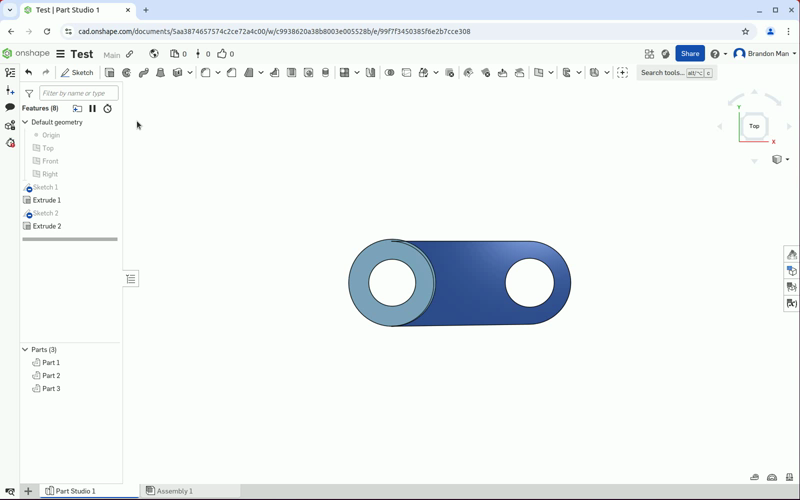
mouse_move(73, 189)
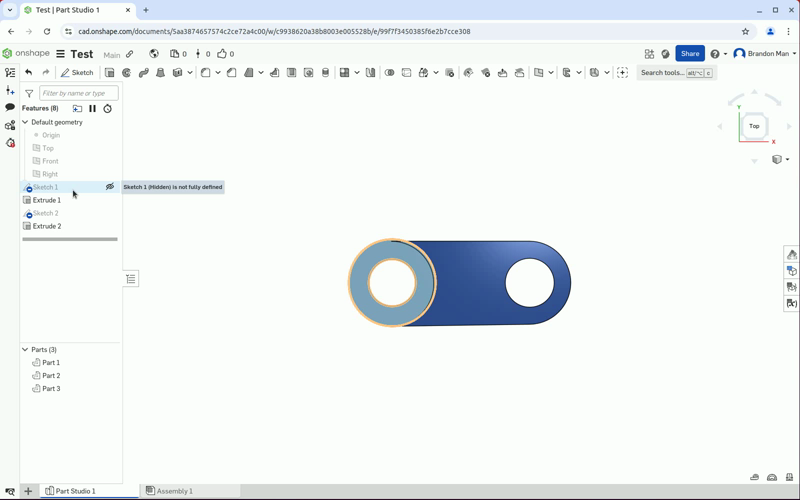
click(73, 189)
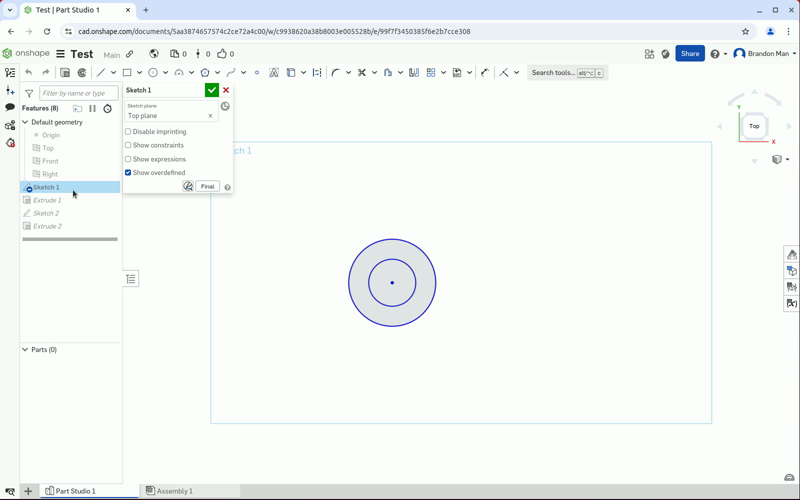
mouse_move(229, 92)
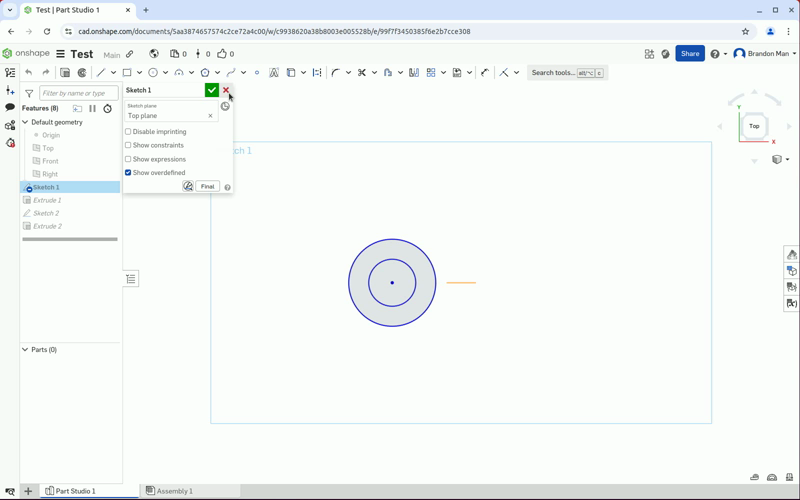
click(229, 92)
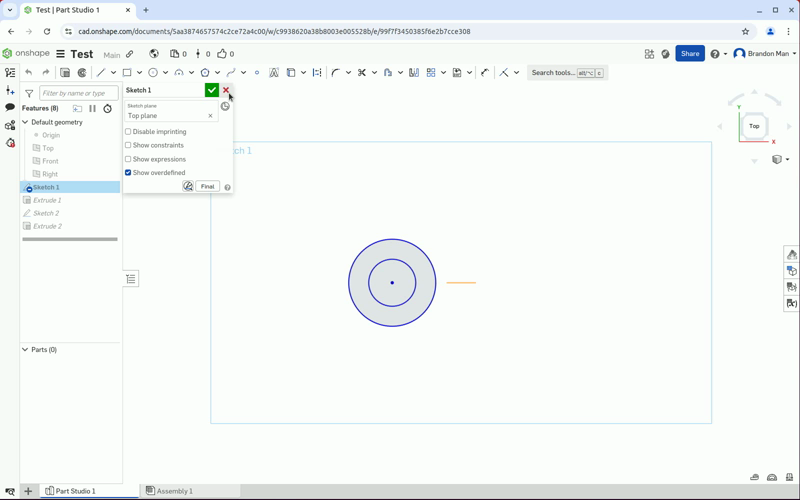
key(shift+s)
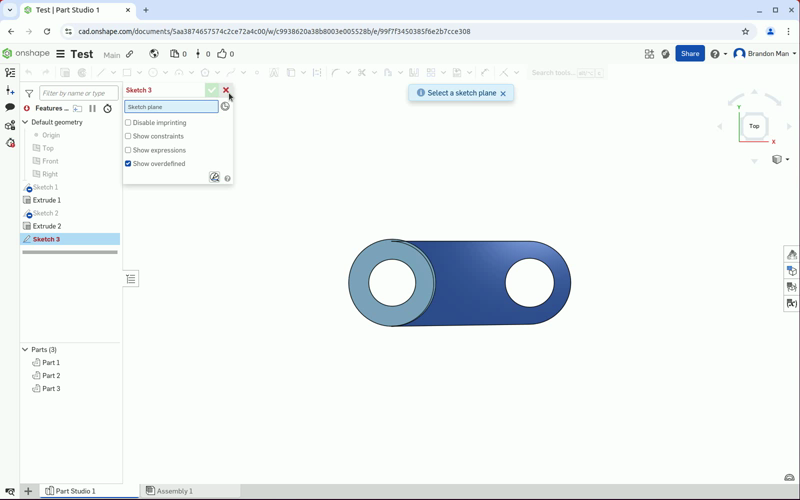
mouse_move(73, 150)
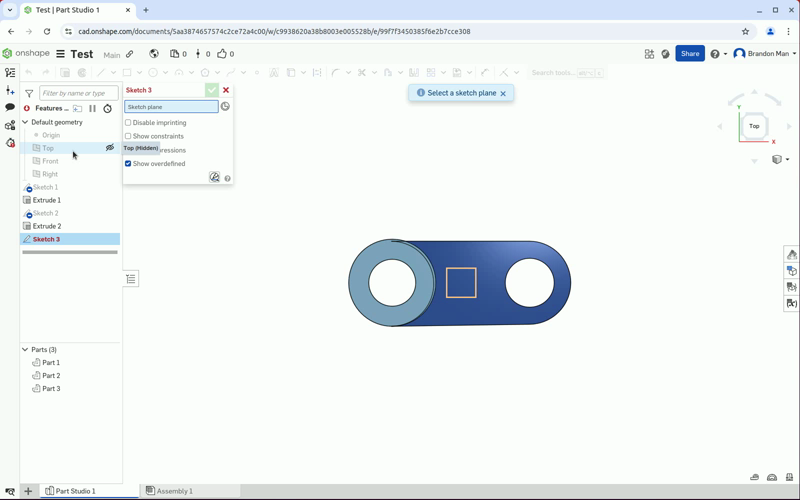
click(73, 150)
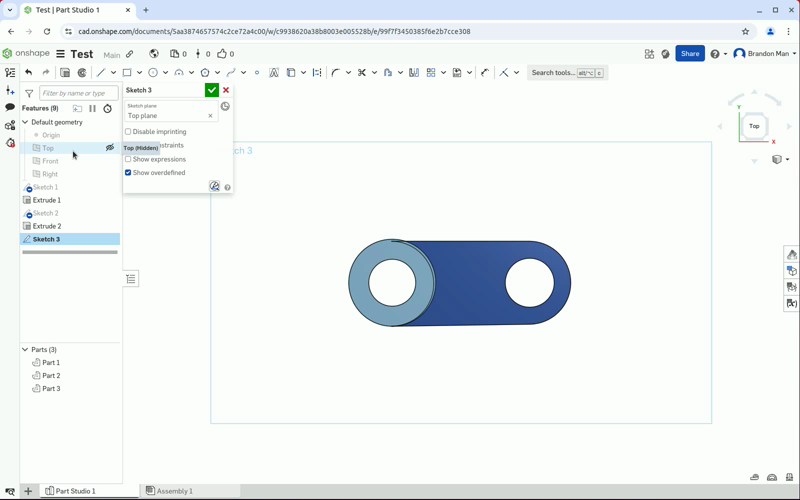
mouse_move(73, 352)
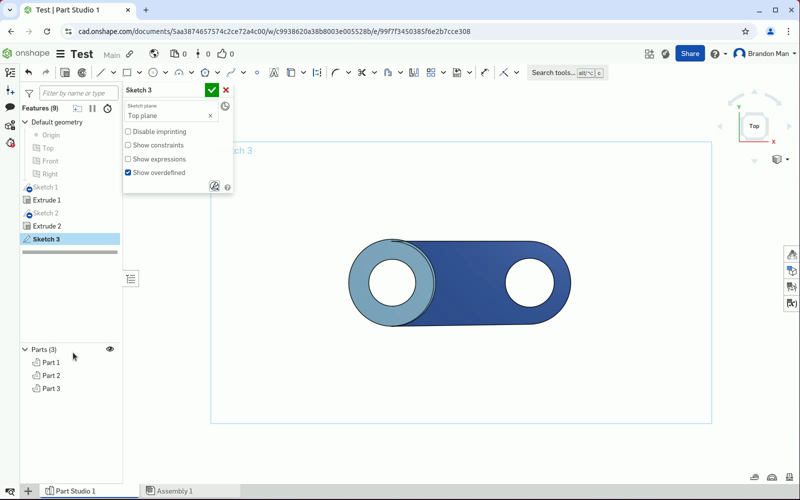
key(y)
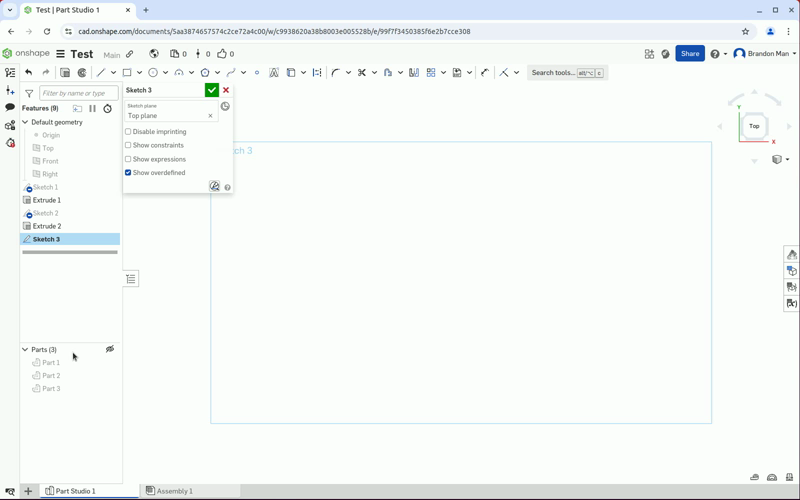
key(c)
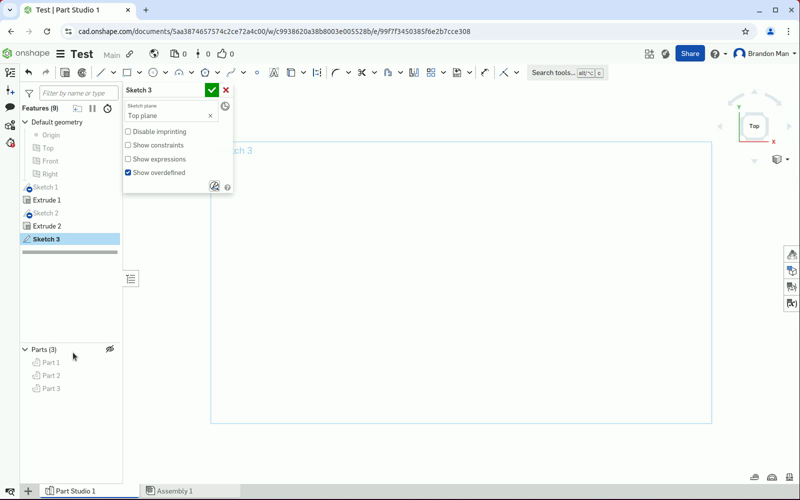
key_down(shift)
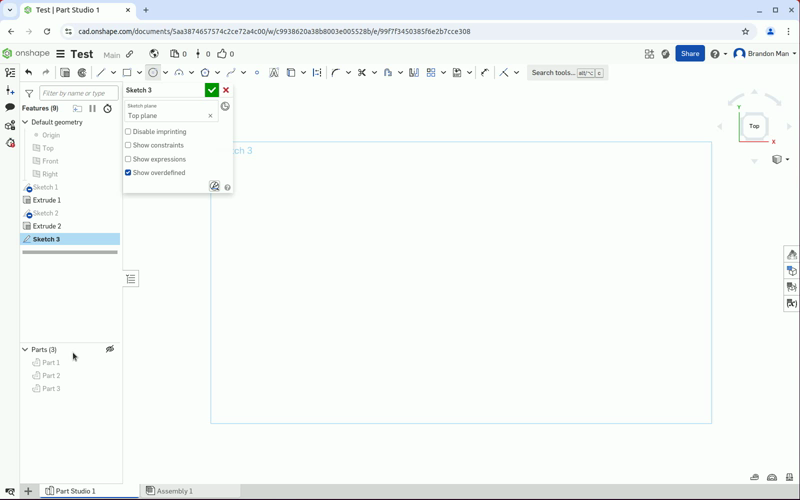
mouse_move(392, 282)
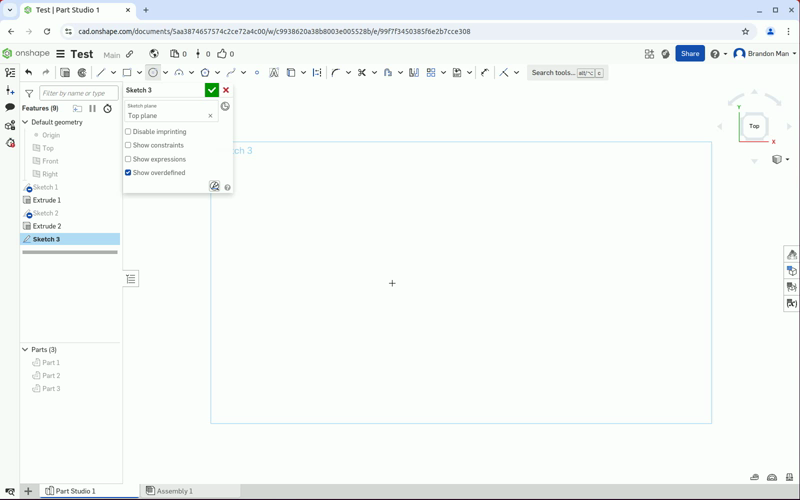
click(392, 282)
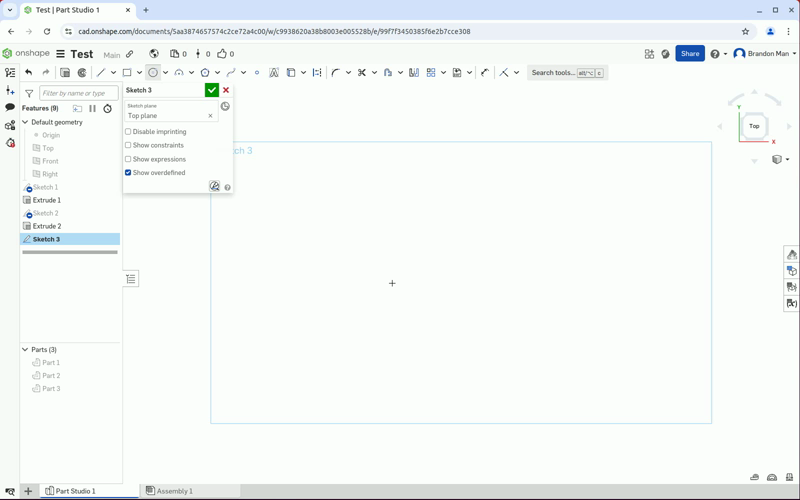
key_up(shift)
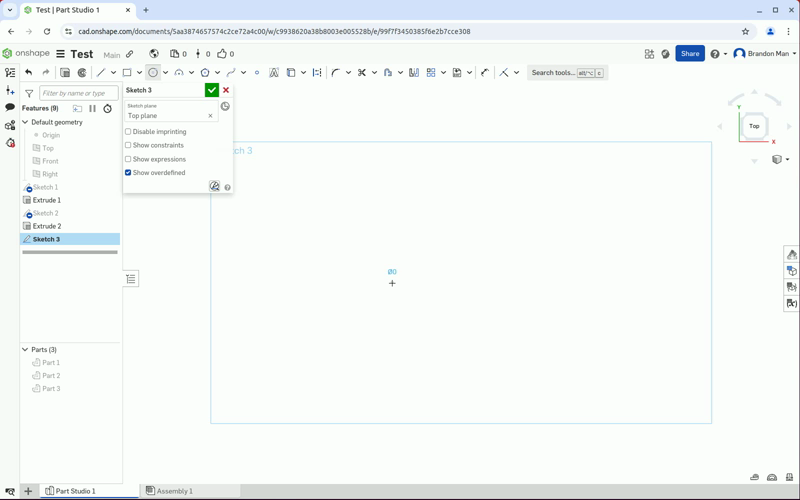
mouse_move(435, 282)
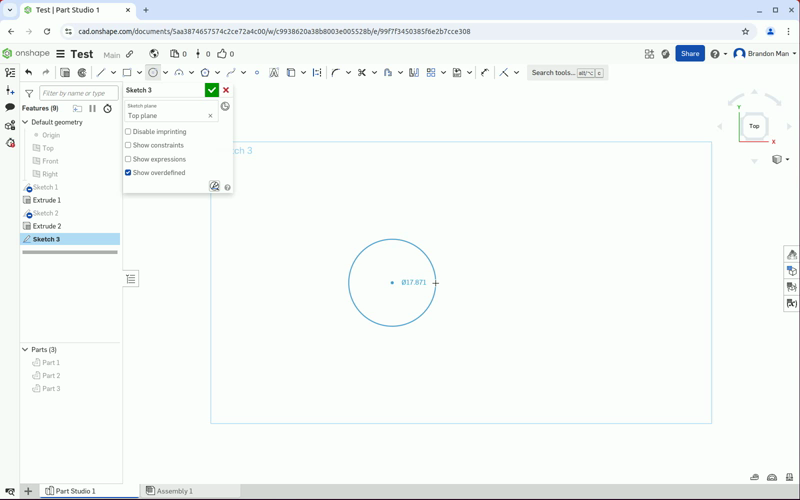
click(435, 282)
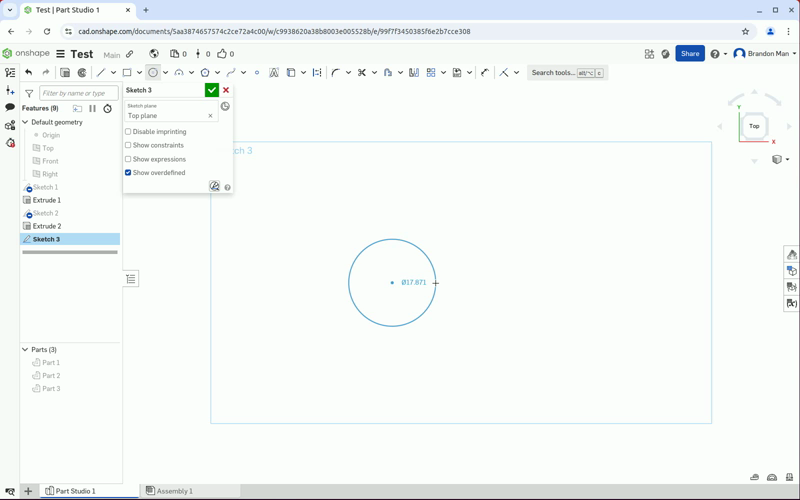
key(esc)
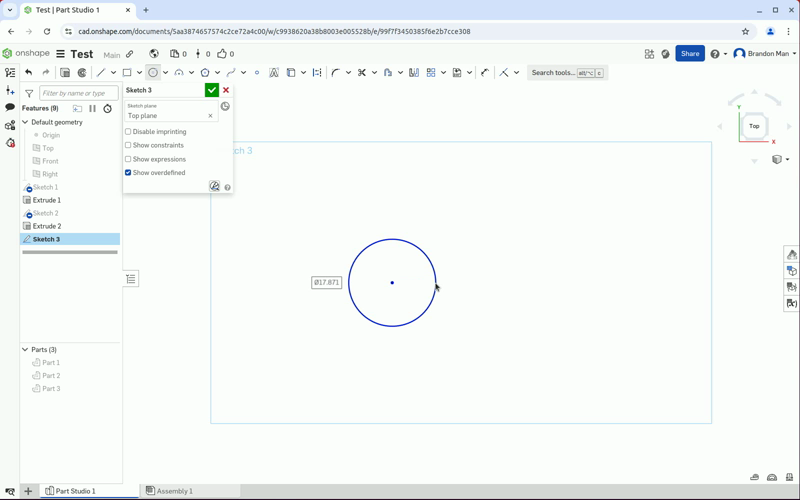
key(c)
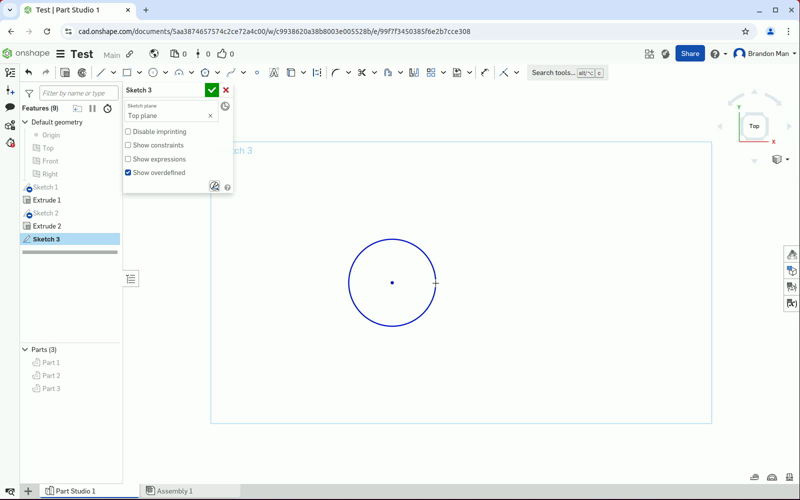
key_down(shift)
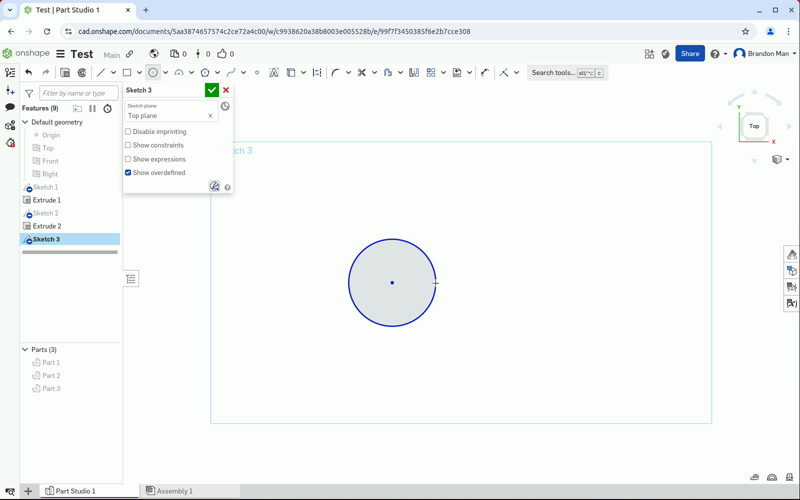
mouse_move(392, 282)
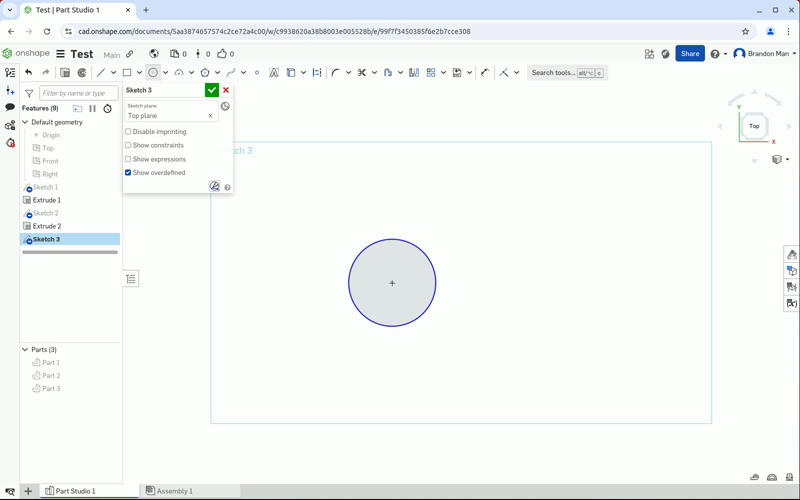
click(392, 282)
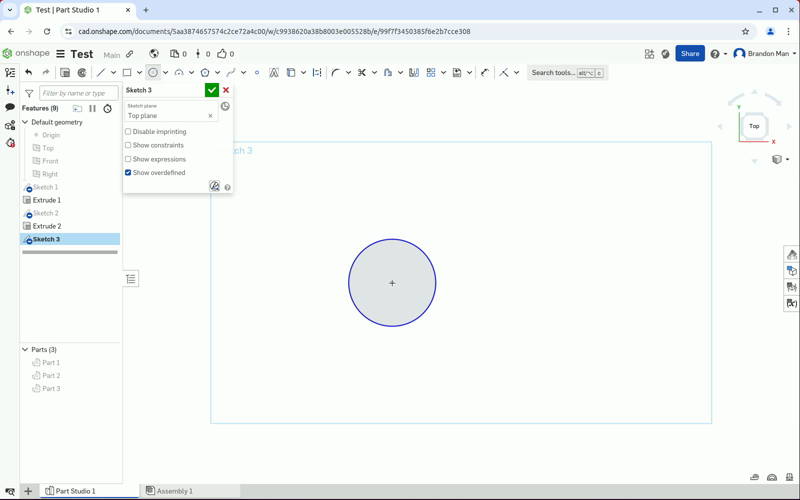
key_up(shift)
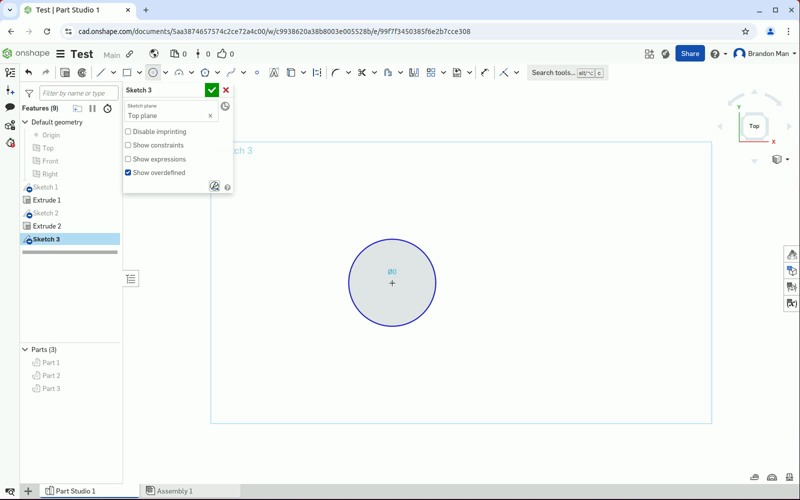
mouse_move(415, 282)
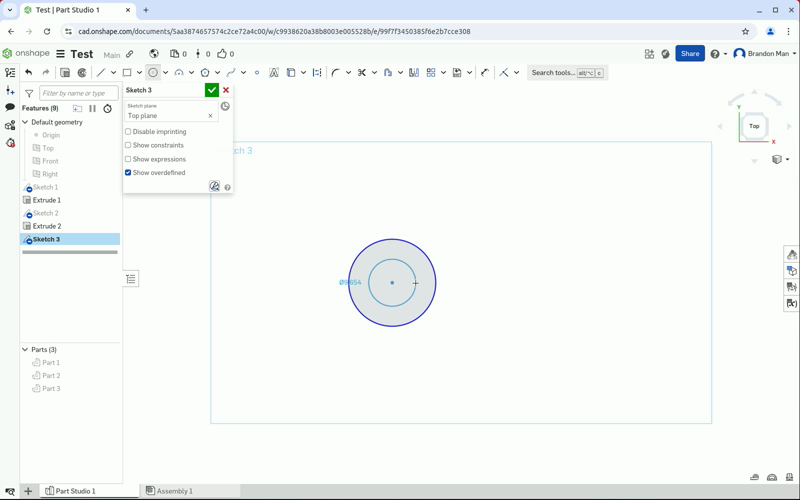
click(415, 282)
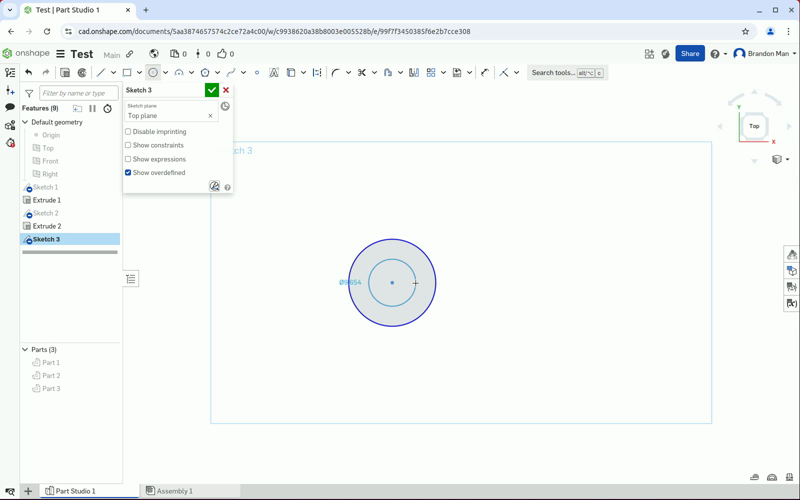
key(esc)
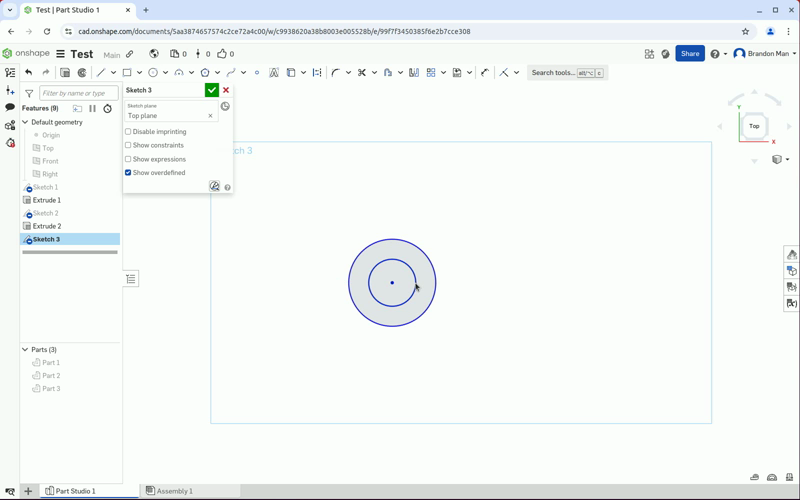
mouse_move(367, 296)
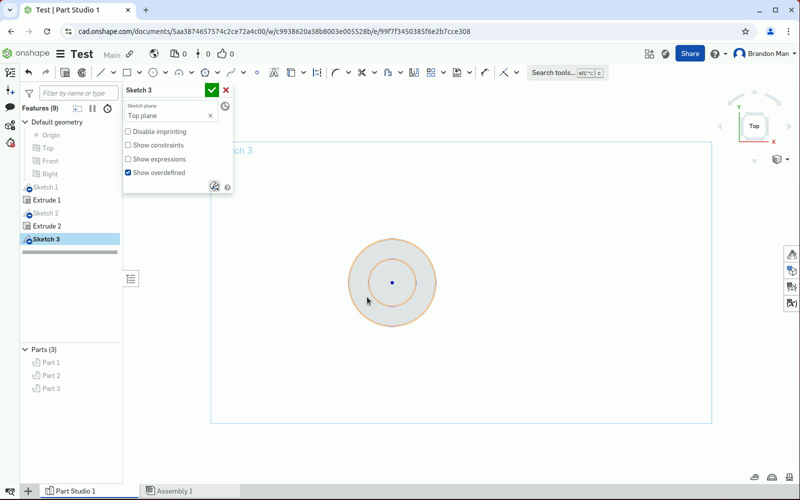
click(367, 296)
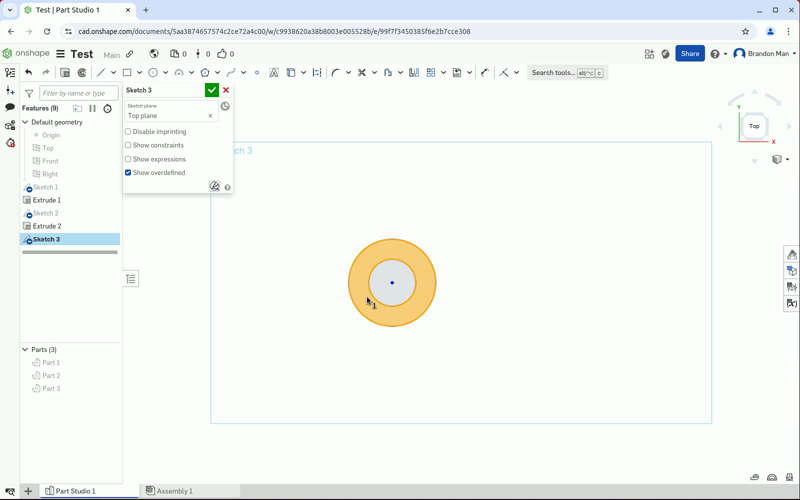
mouse_move(73, 352)
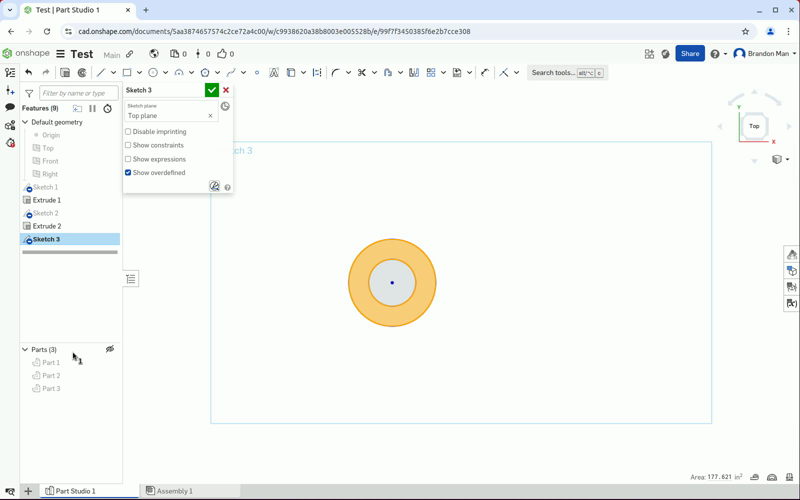
key(shift+y)
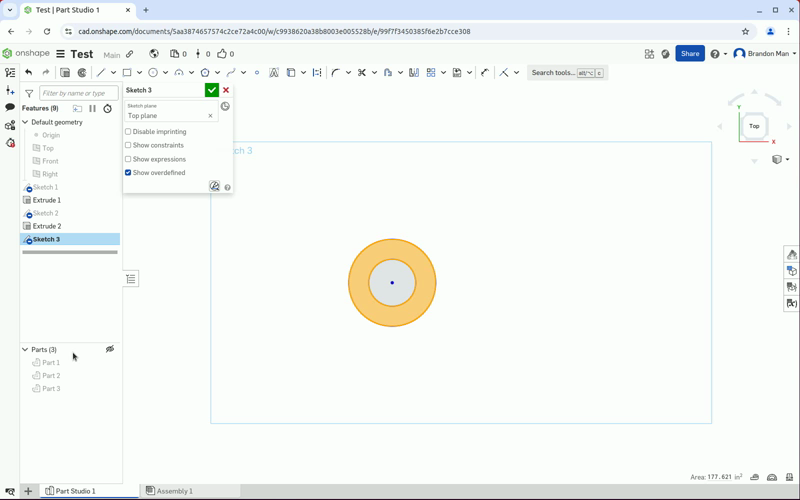
key(shift+e)
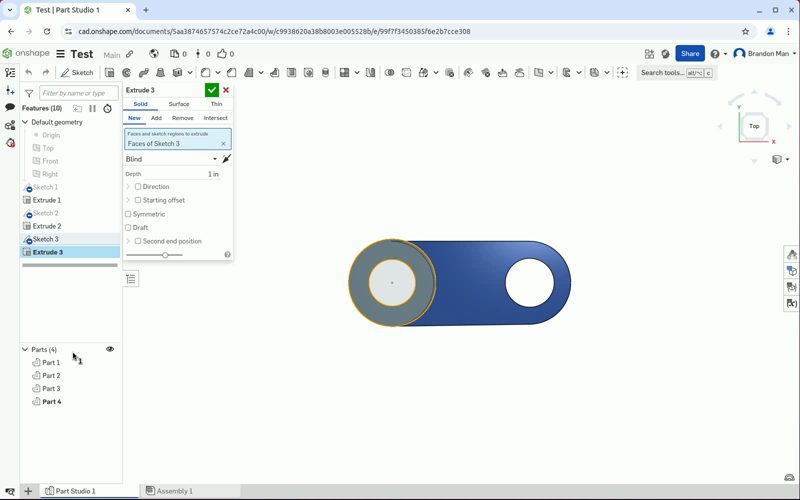
mouse_move(143, 106)
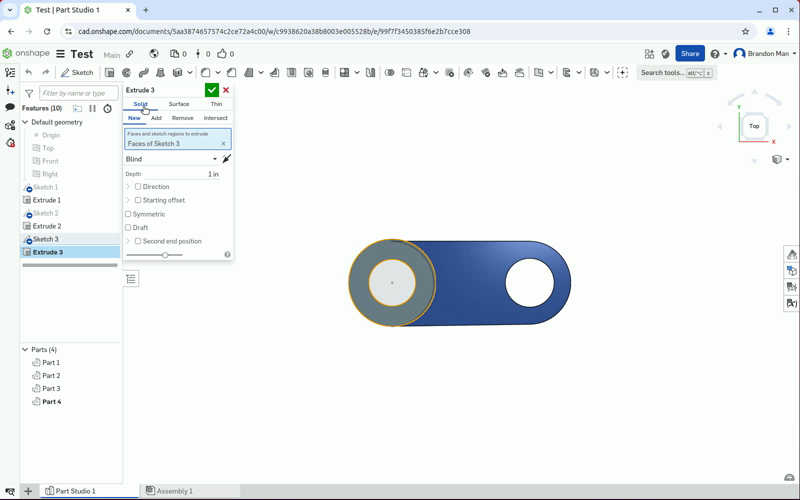
click(143, 106)
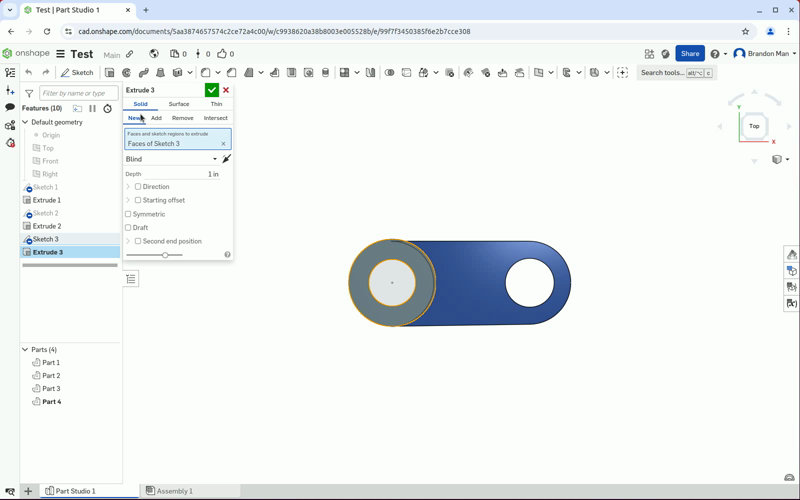
mouse_move(137, 120)
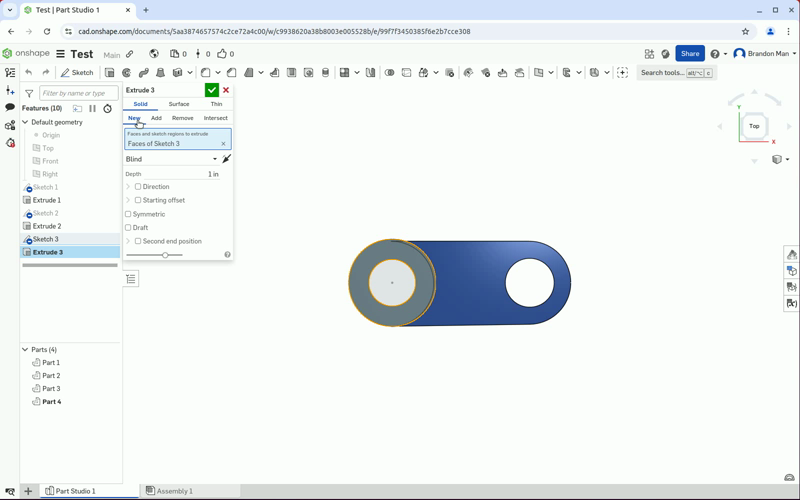
click(137, 120)
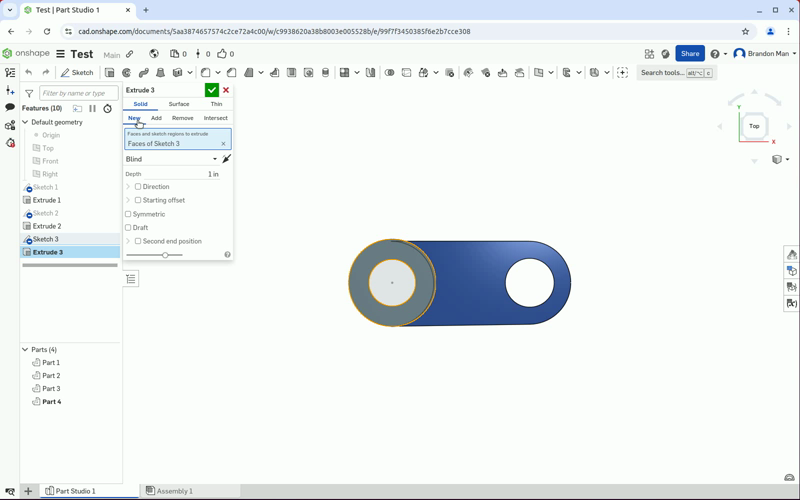
key(tab, 4)
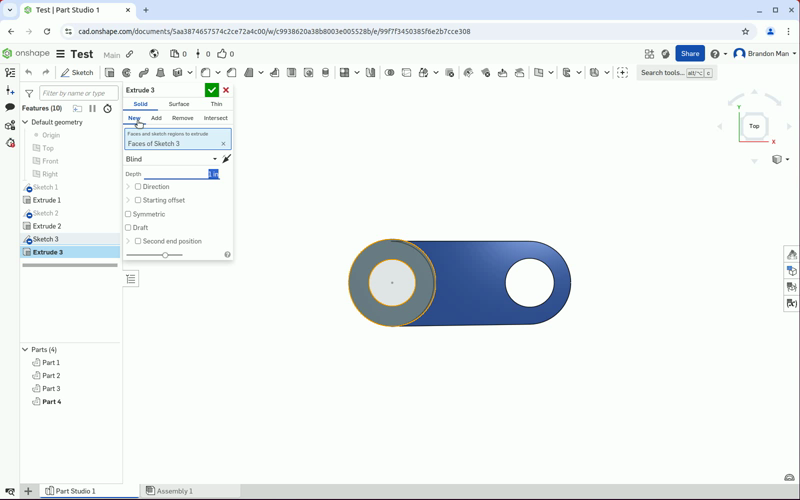
text(15.165)
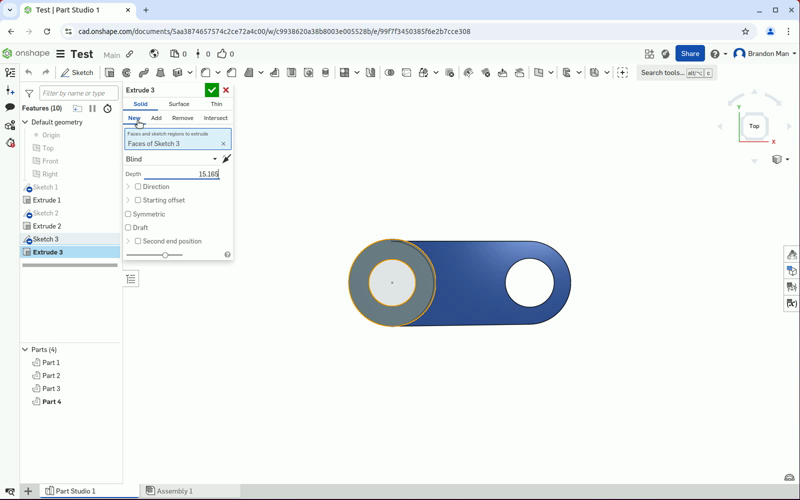
key(enter)
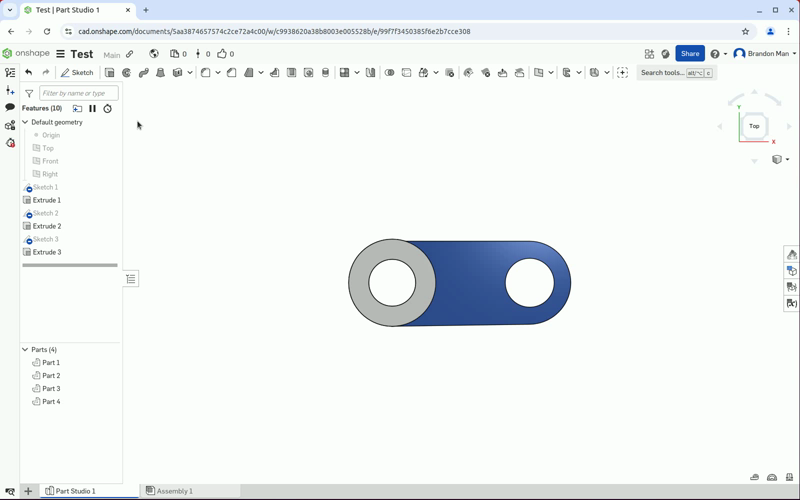
key(shift+h)
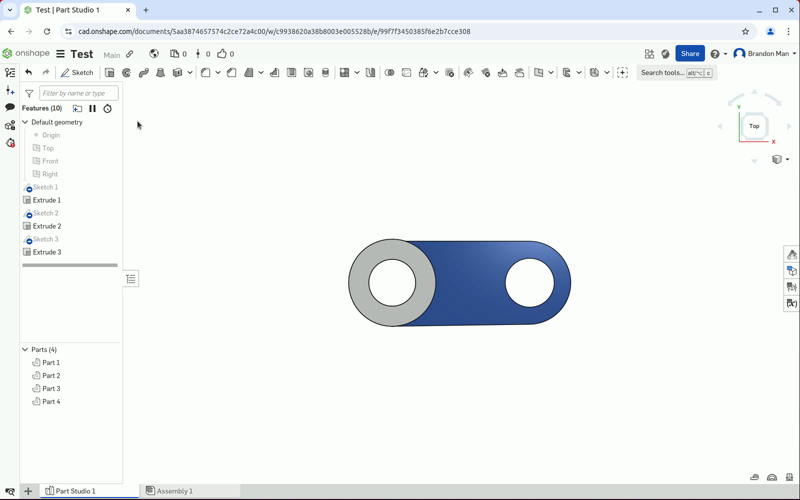
key(shift+h)
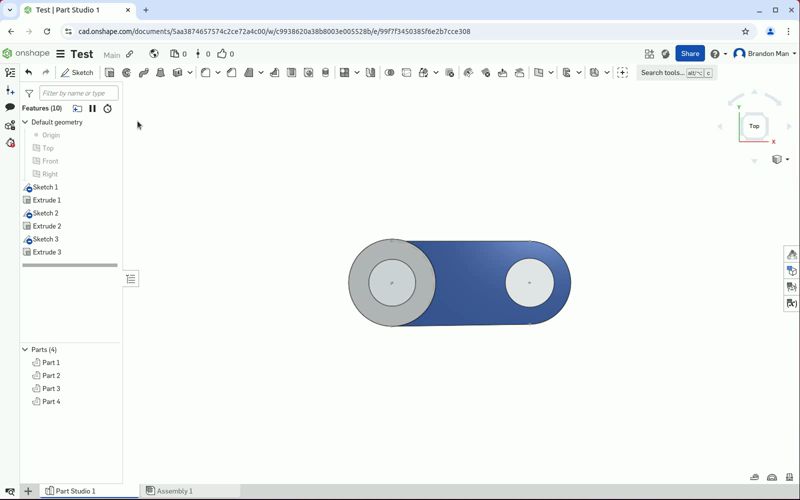
key(shift+7)
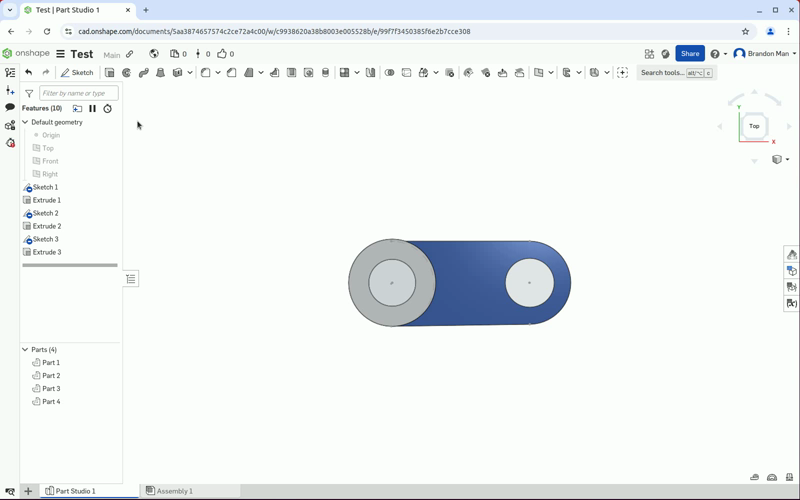
key(up, 3)
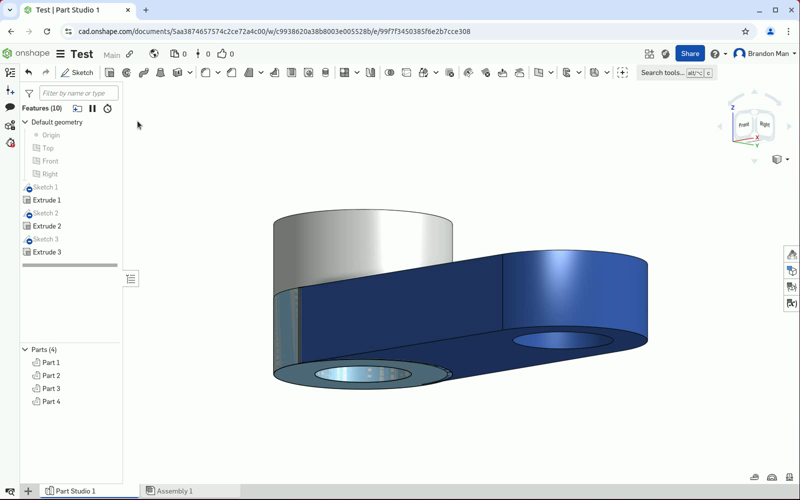
key(left, 3)
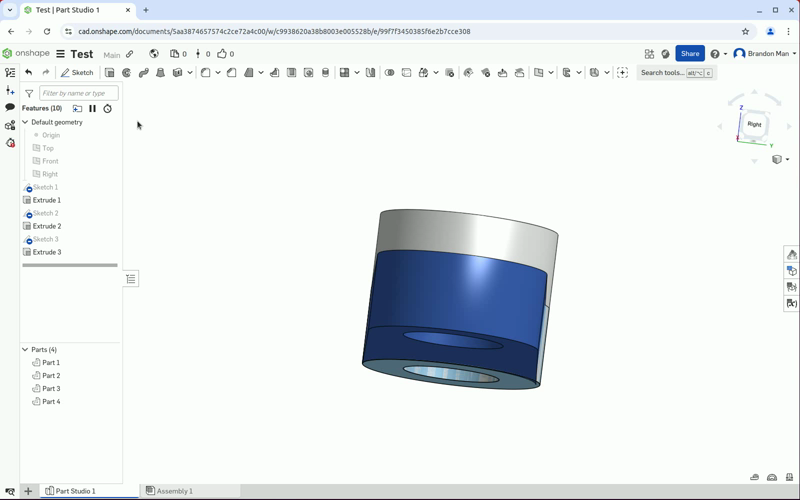
key(right, 3)
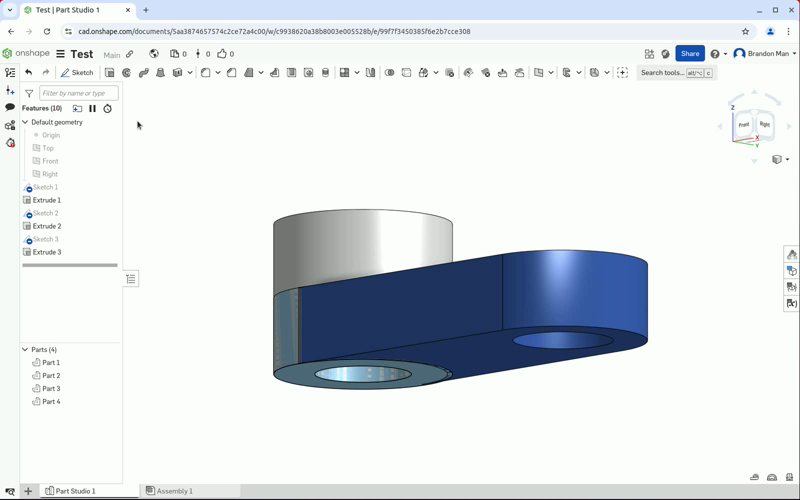
key(down, 3)
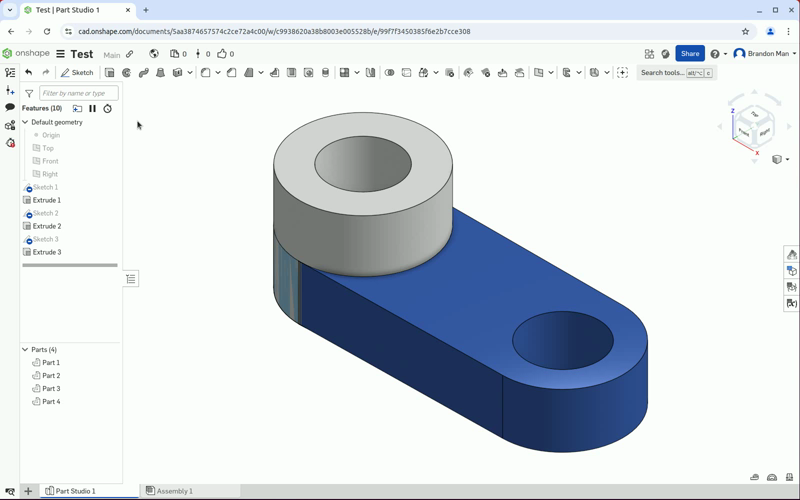
mouse_move(73, 189)
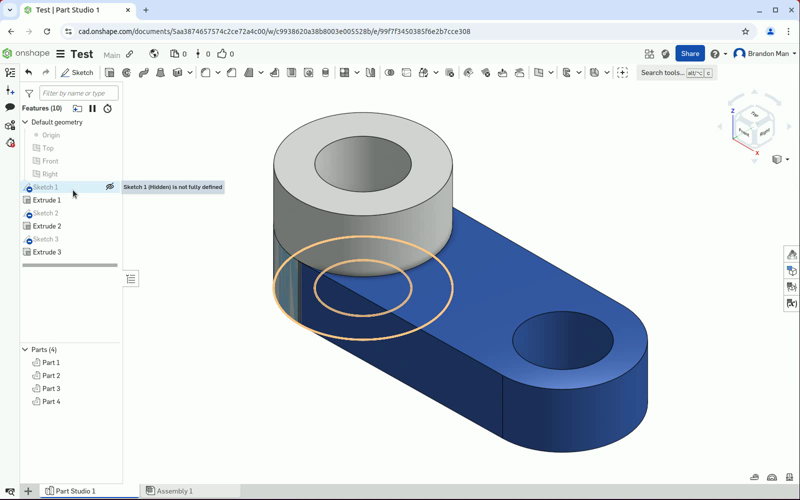
click(73, 189)